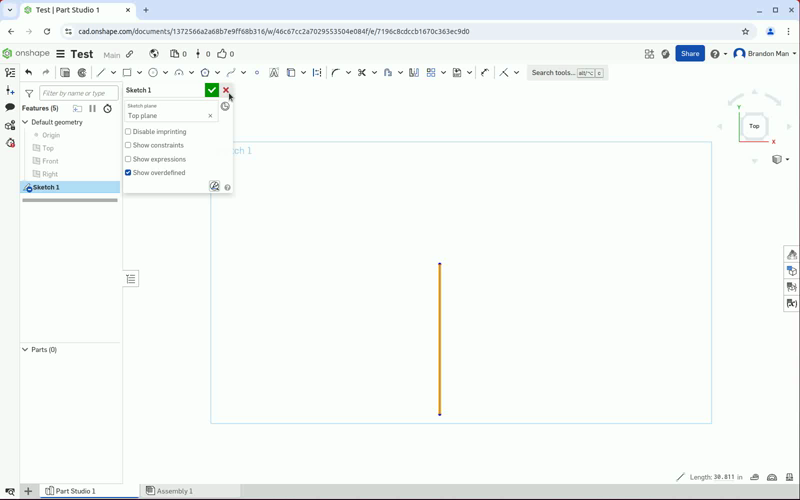
key(shift+h)
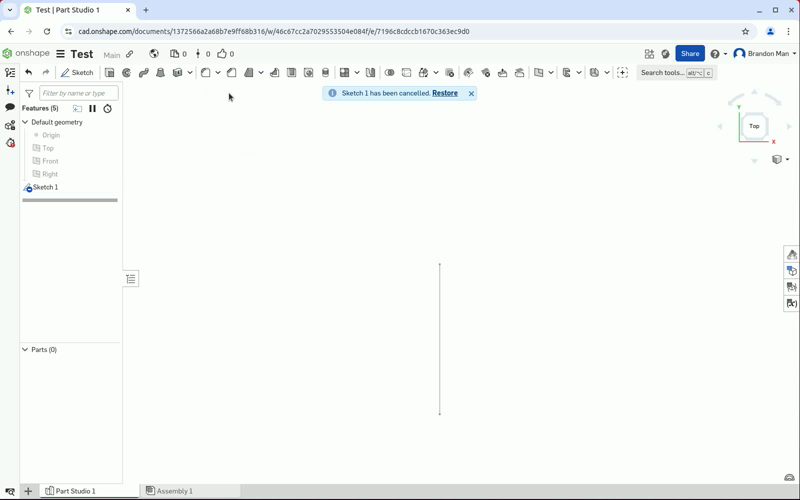
key(shift+s)
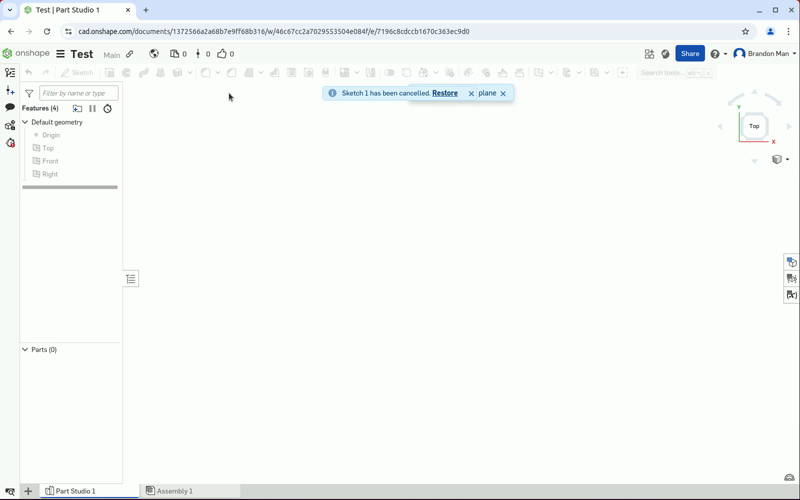
mouse_move(73, 150)
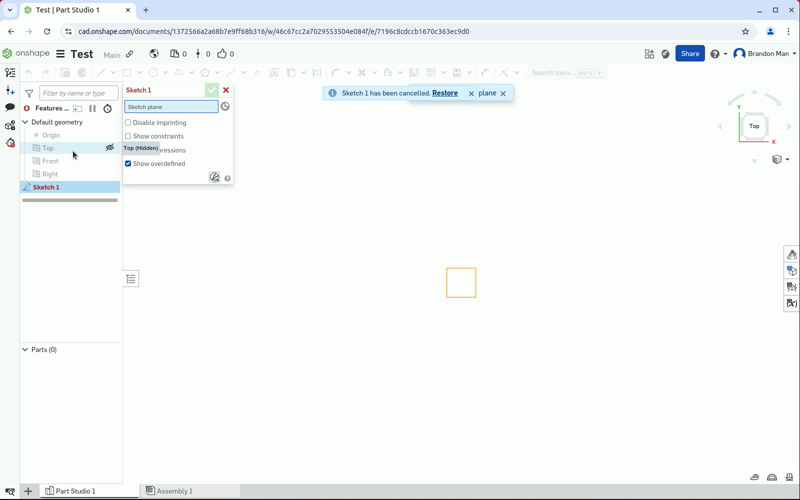
click(73, 150)
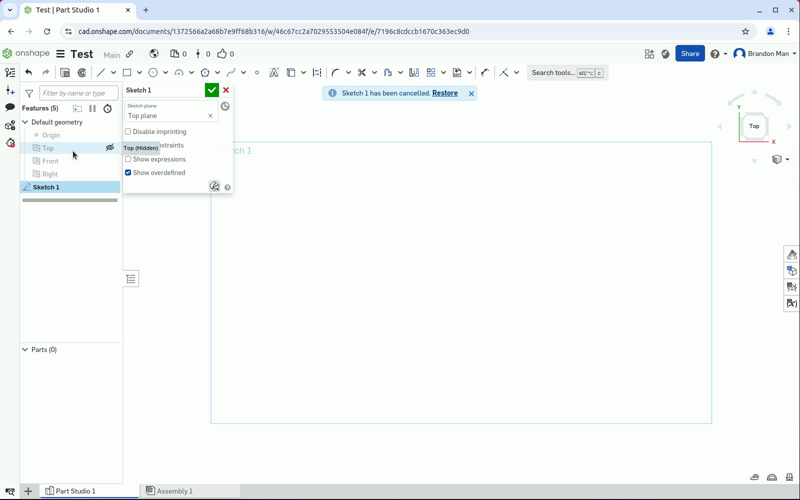
mouse_move(73, 352)
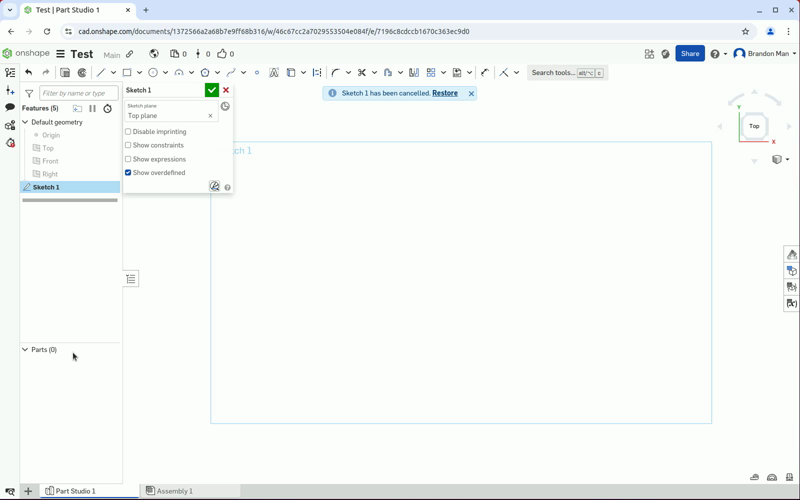
key(y)
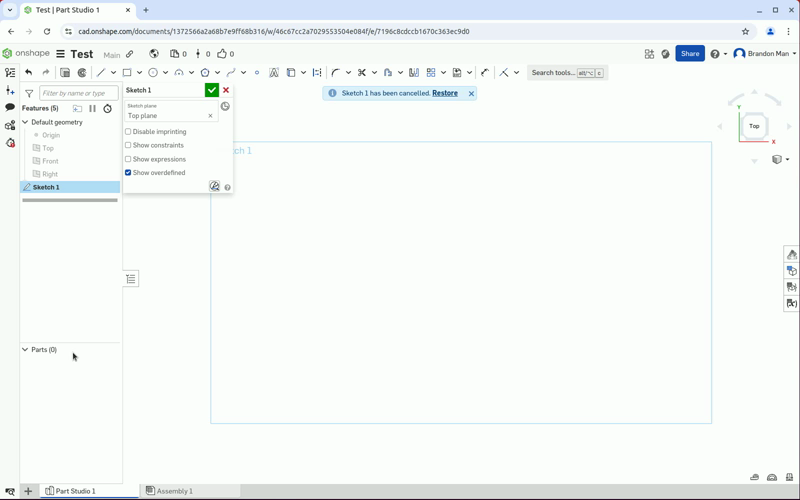
key(c)
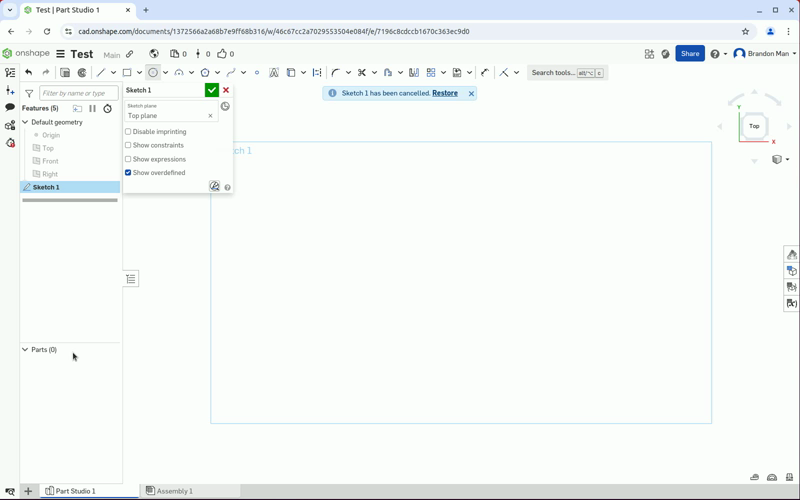
key_down(shift)
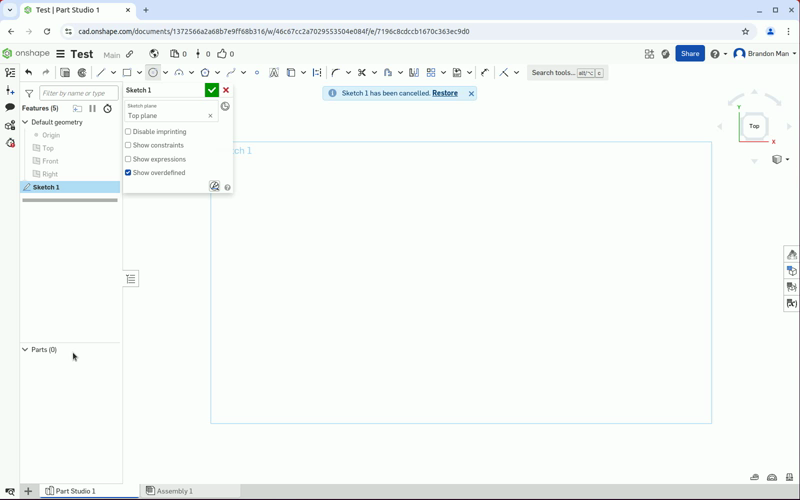
mouse_move(392, 282)
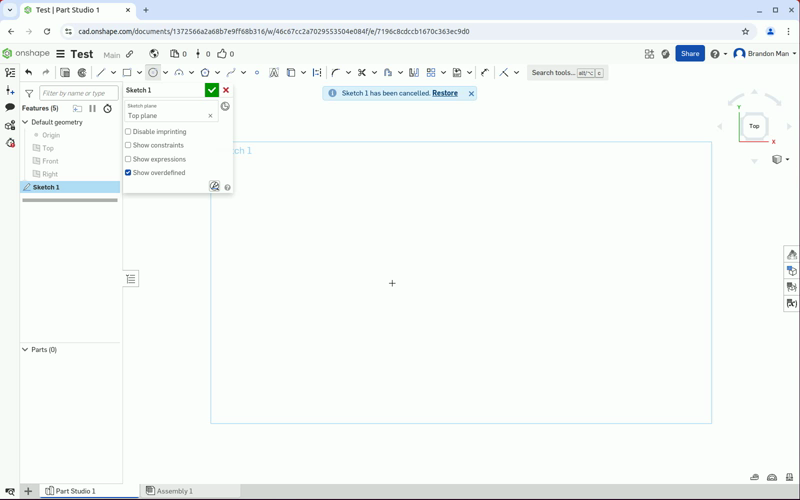
click(392, 282)
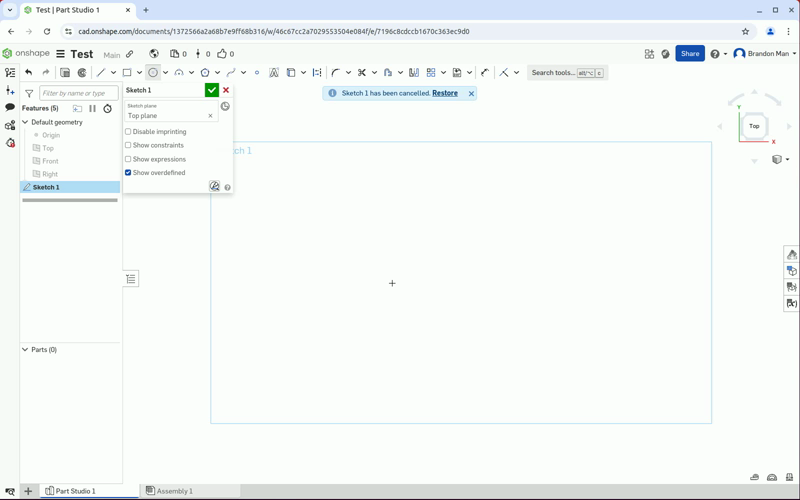
key_up(shift)
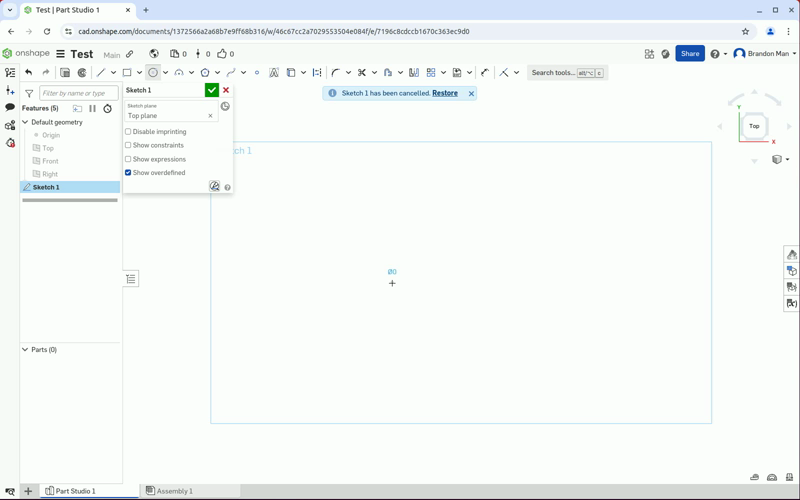
mouse_move(435, 282)
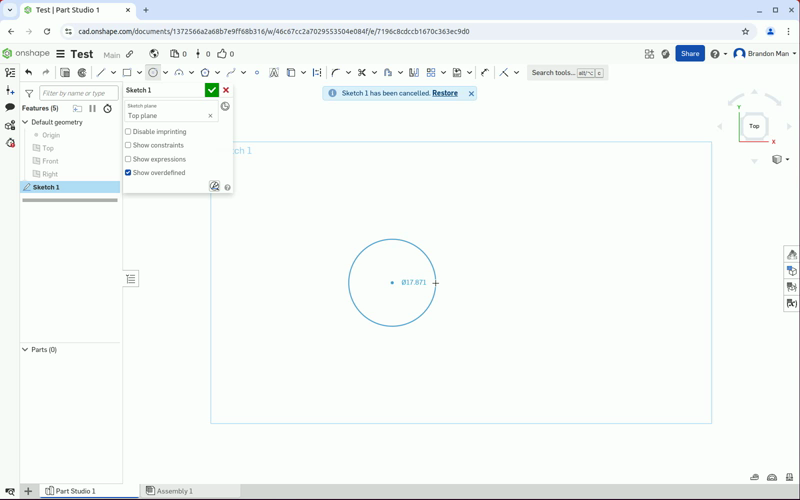
click(435, 282)
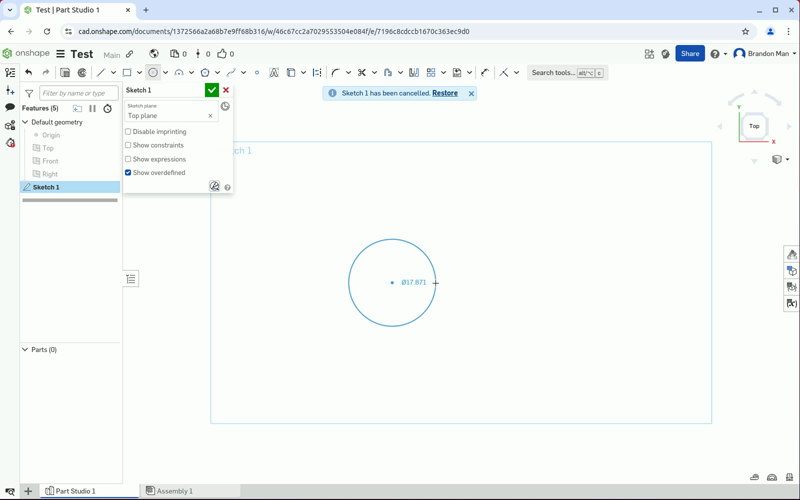
key(esc)
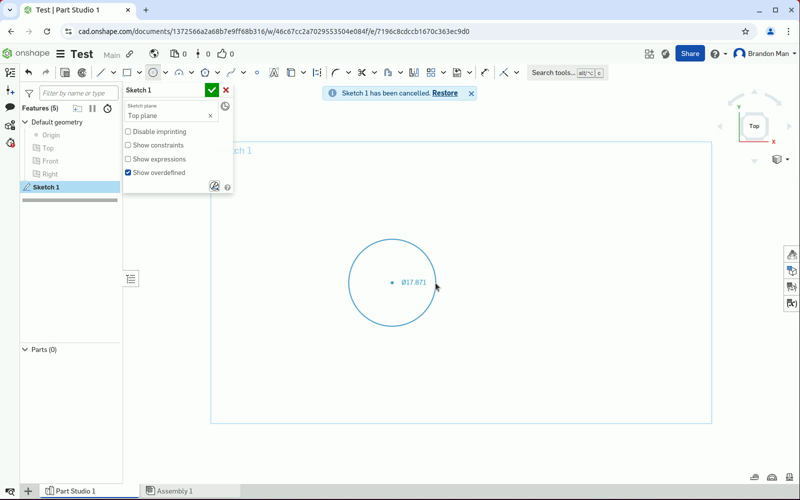
key(c)
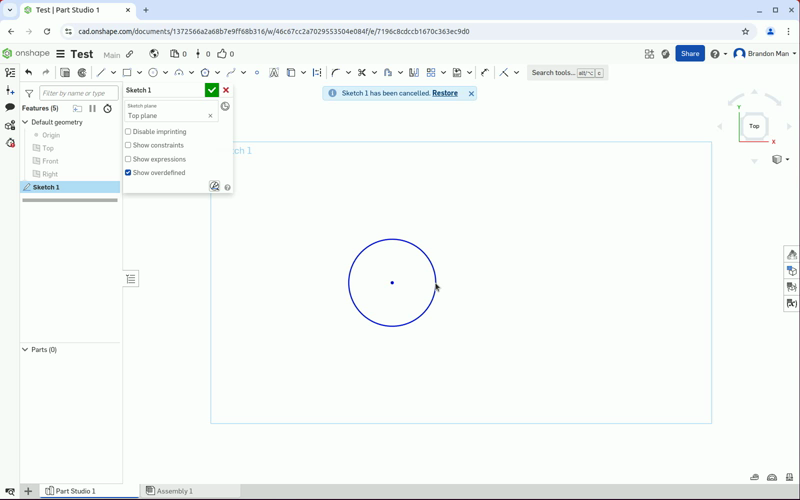
key_down(shift)
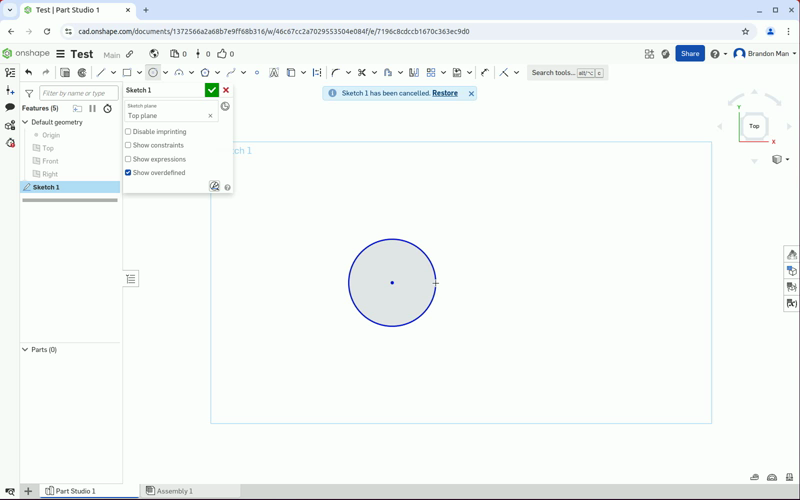
mouse_move(392, 282)
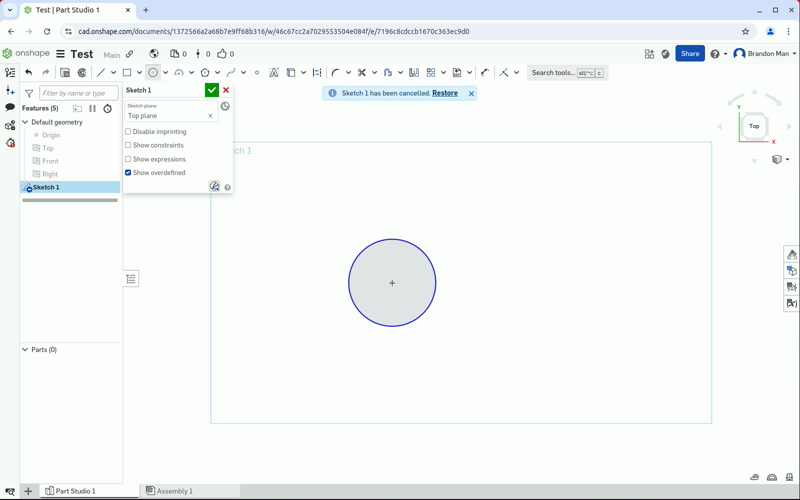
click(392, 282)
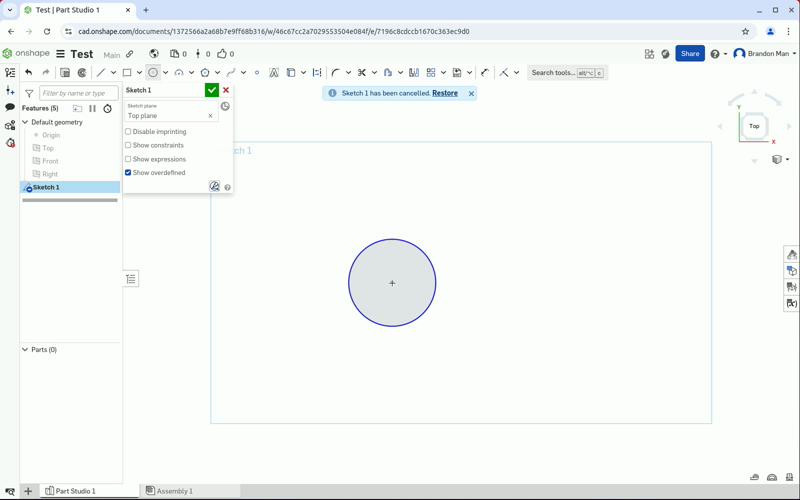
key_up(shift)
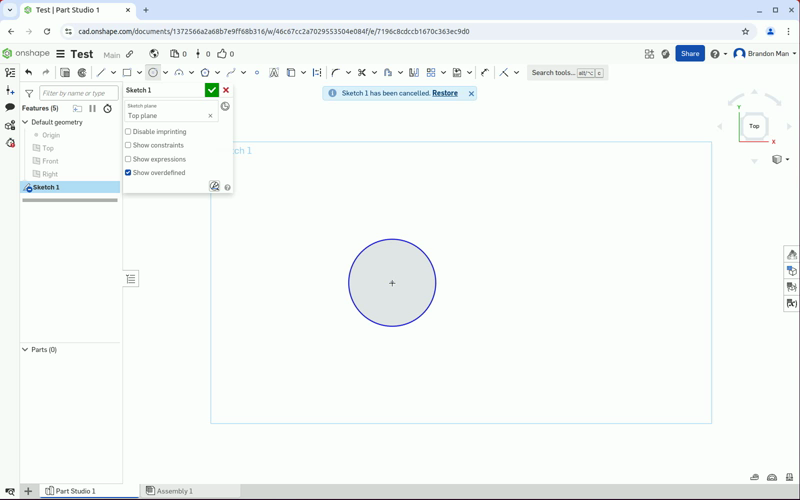
mouse_move(415, 282)
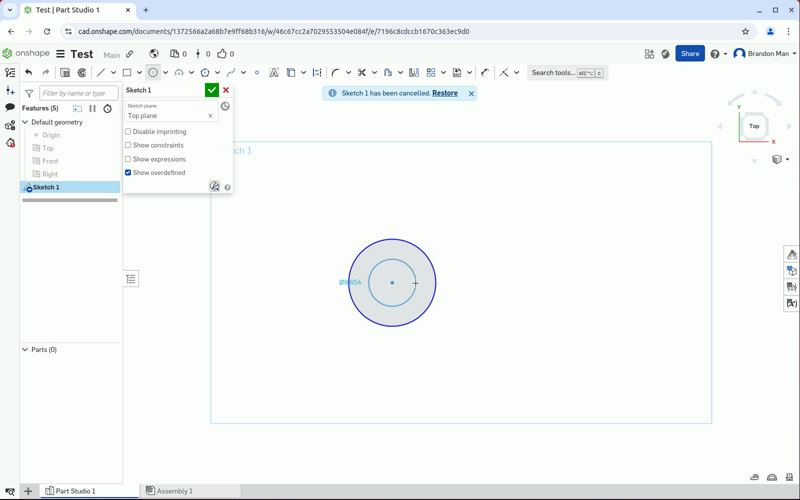
click(415, 282)
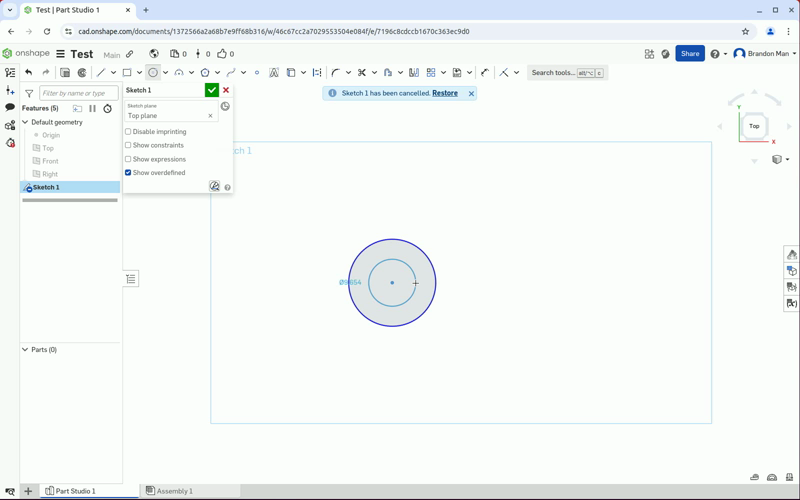
key(esc)
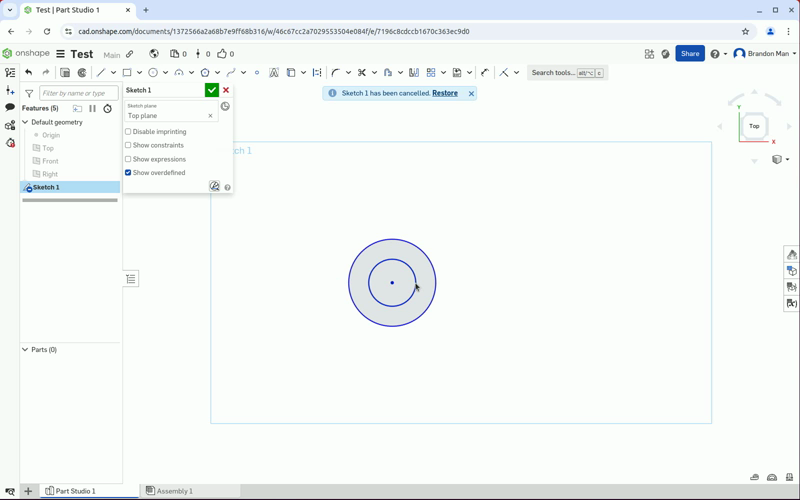
mouse_move(358, 277)
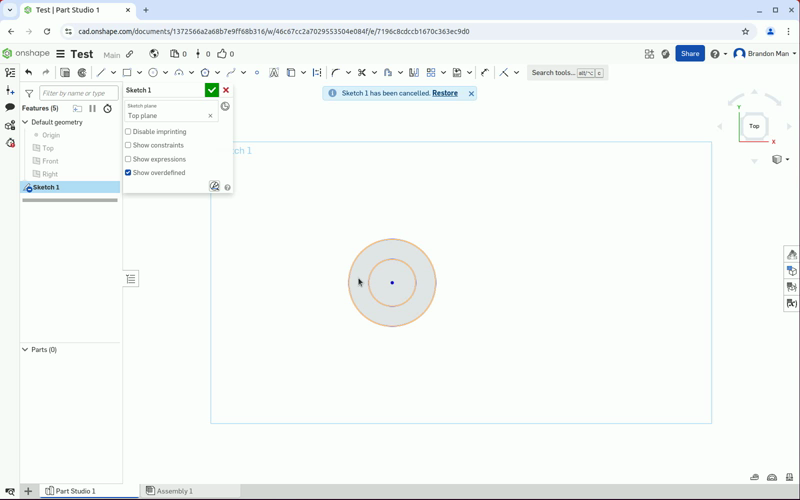
click(358, 277)
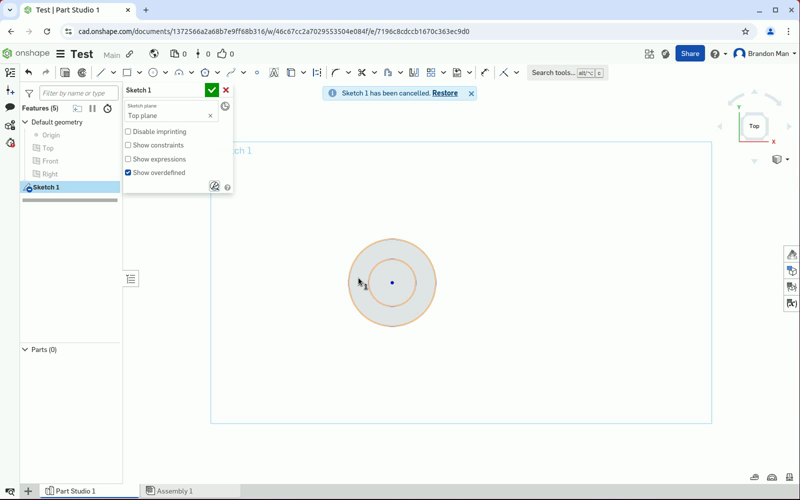
mouse_move(73, 352)
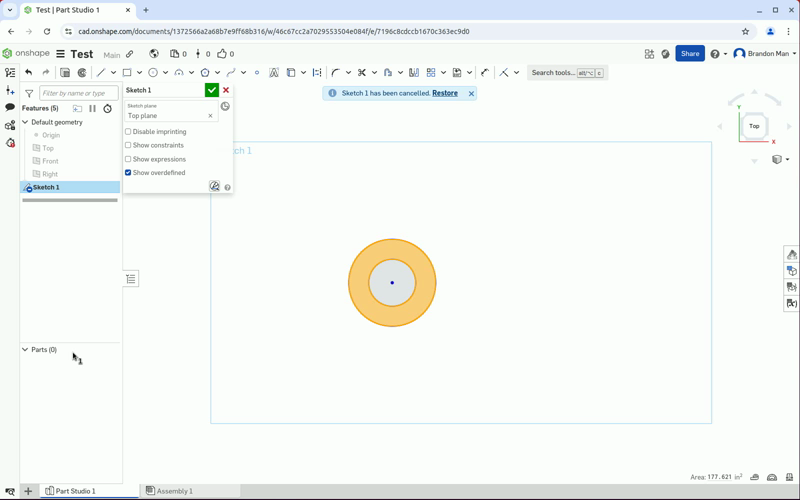
key(shift+y)
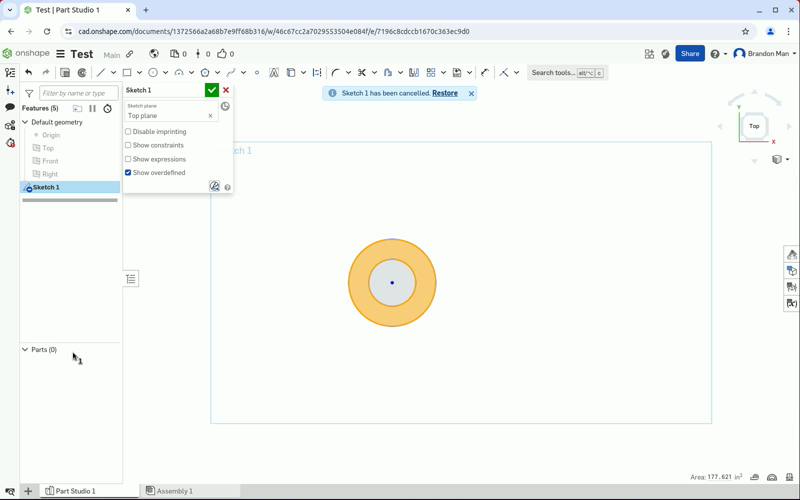
key(shift+e)
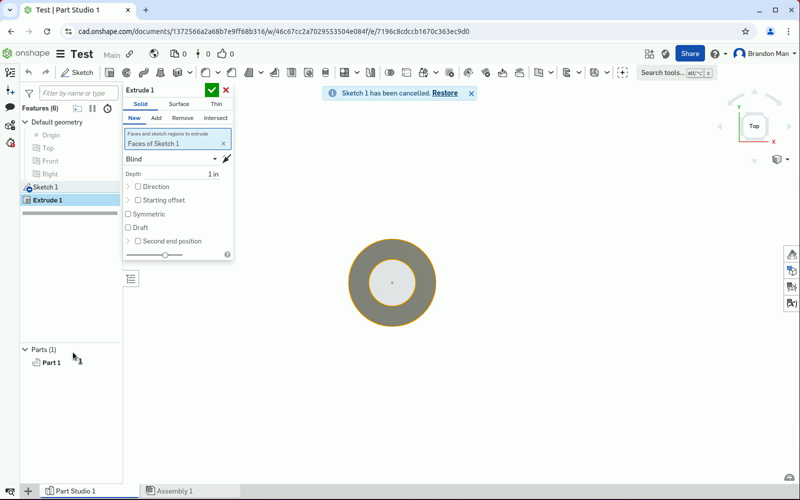
mouse_move(143, 106)
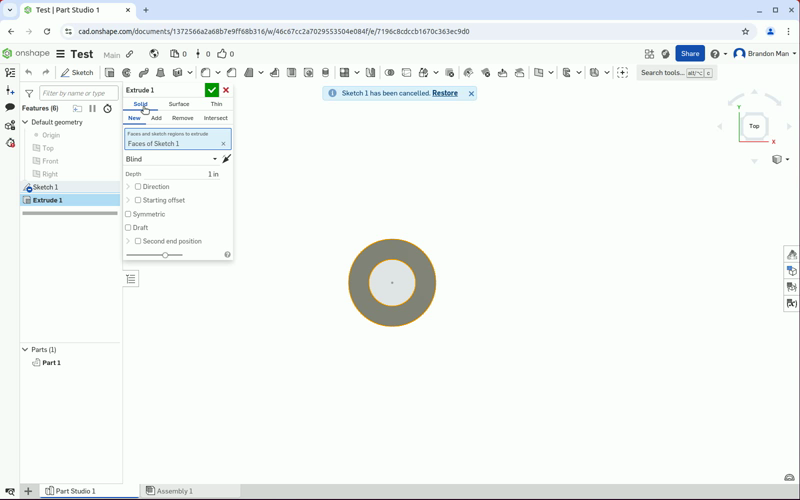
click(143, 106)
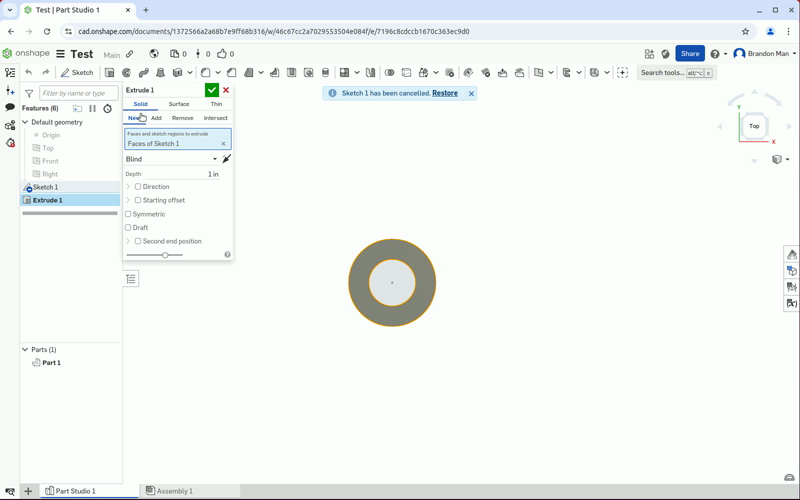
mouse_move(137, 120)
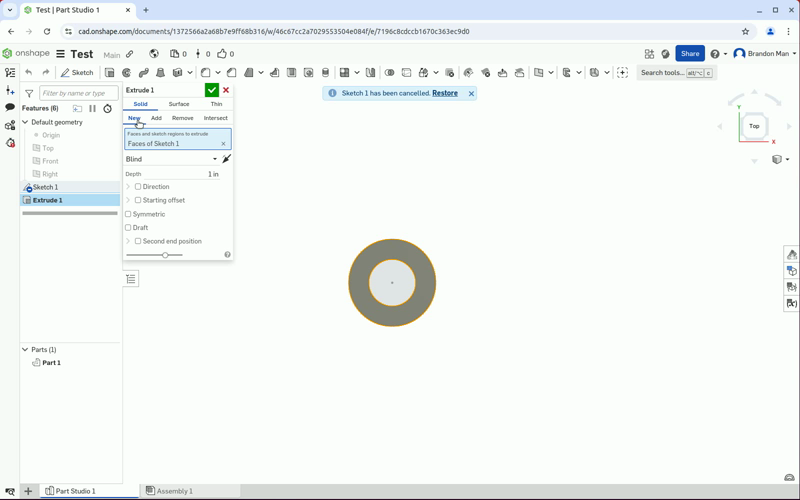
click(137, 120)
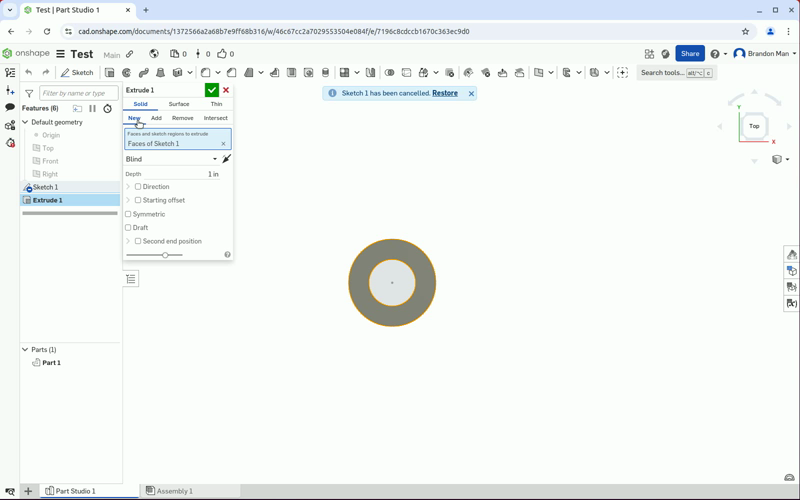
key(tab, 4)
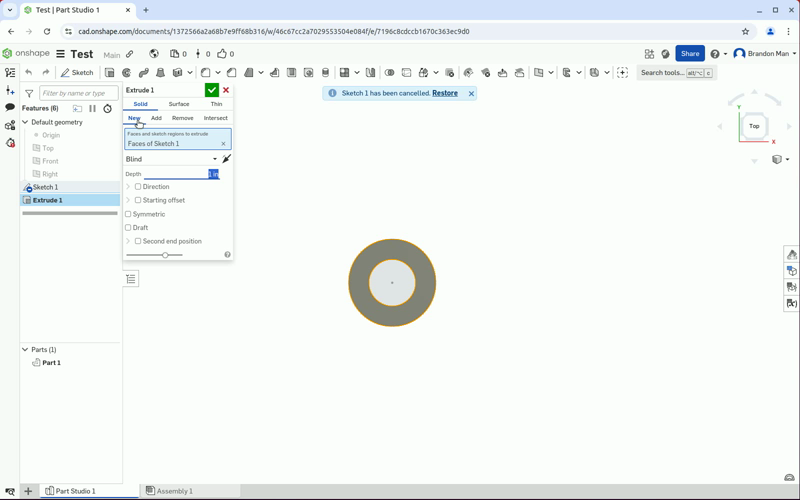
text(15.646)
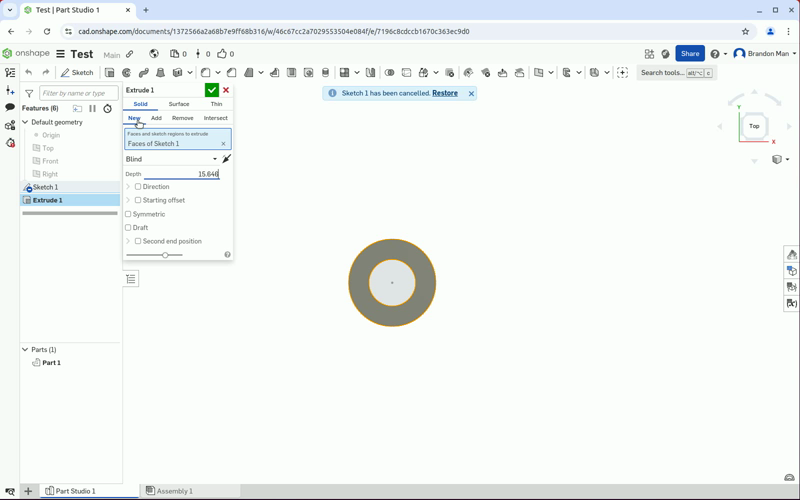
key(enter)
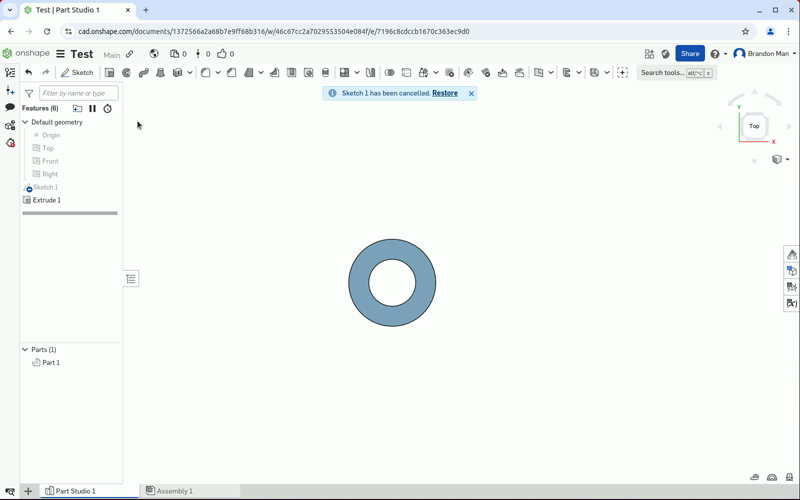
key(shift+h)
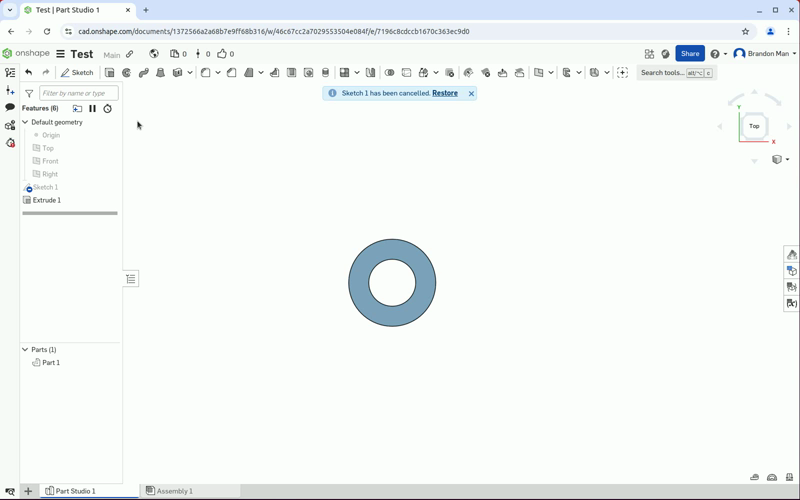
key(shift+h)
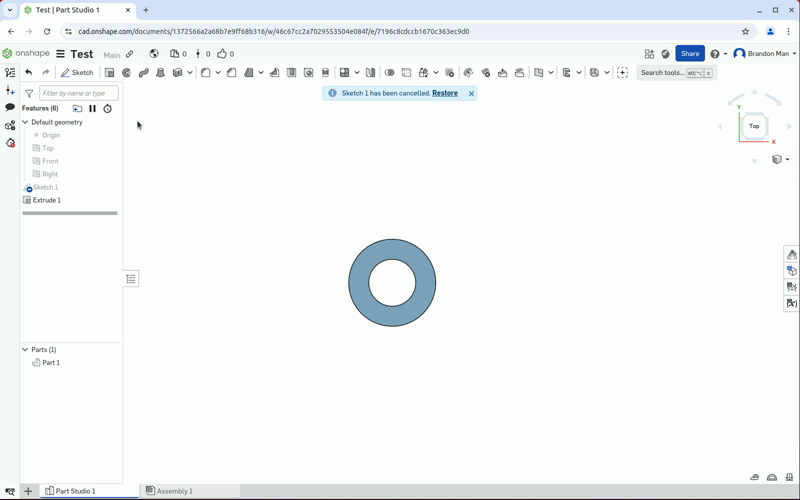
mouse_move(73, 189)
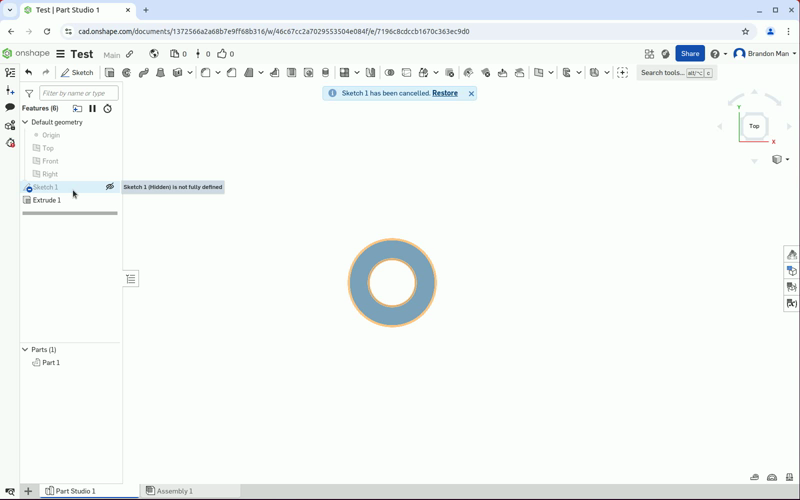
click(73, 189)
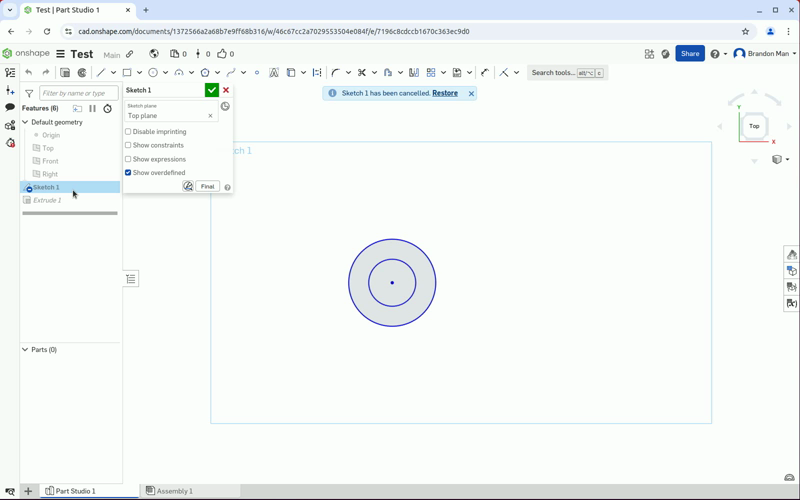
mouse_move(229, 92)
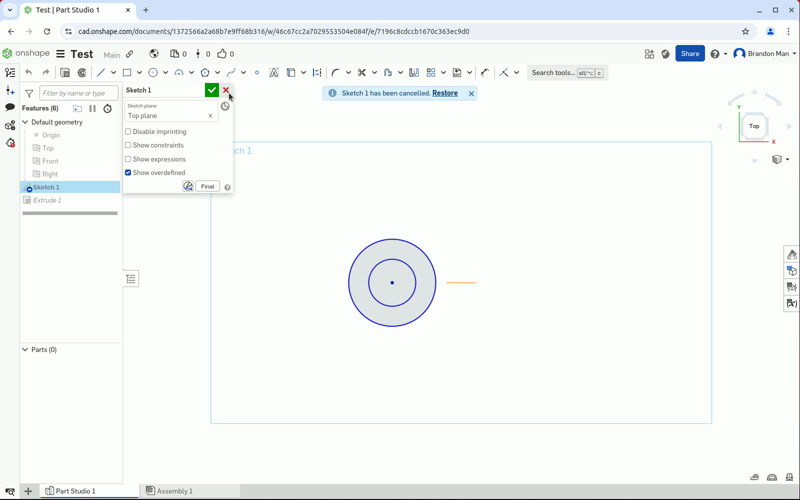
click(229, 92)
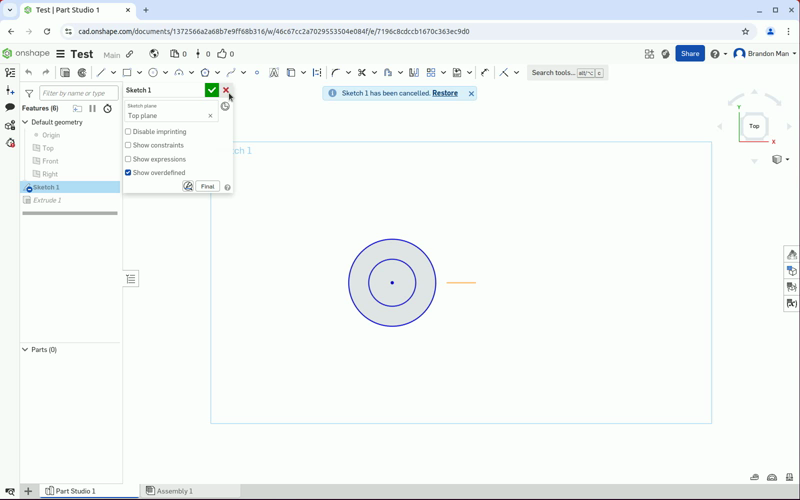
key(shift+s)
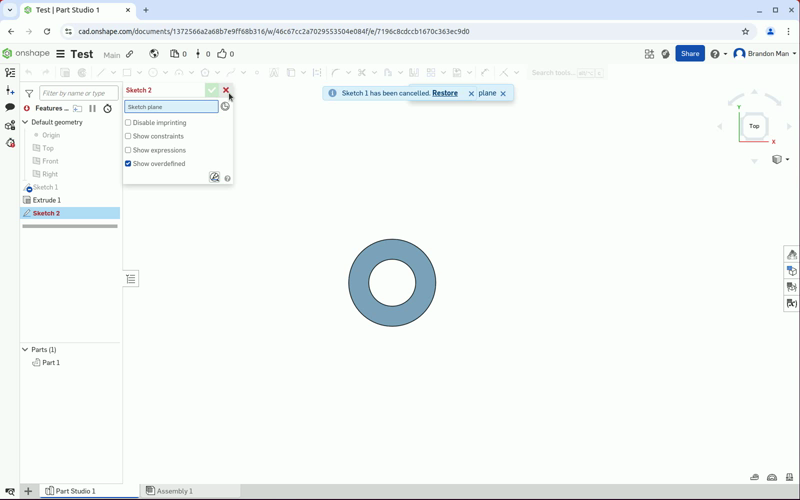
mouse_move(73, 150)
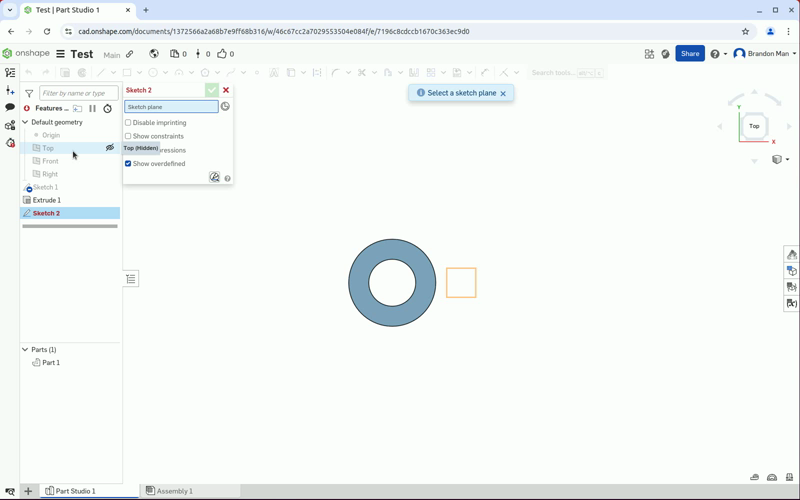
click(73, 150)
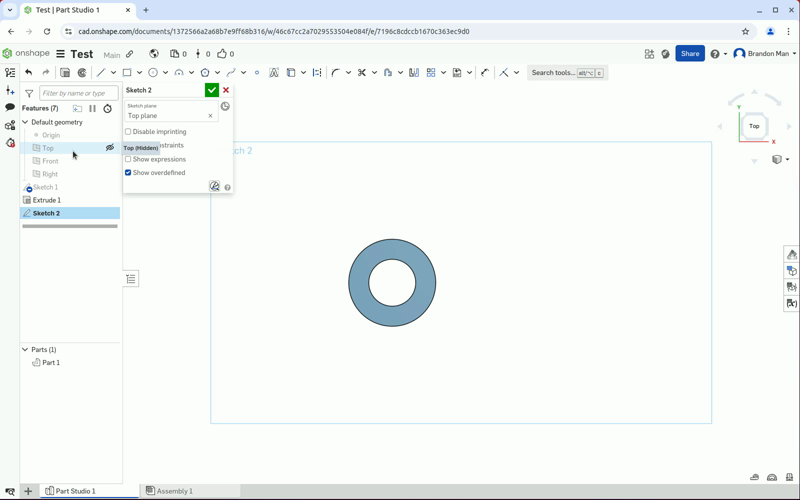
mouse_move(73, 352)
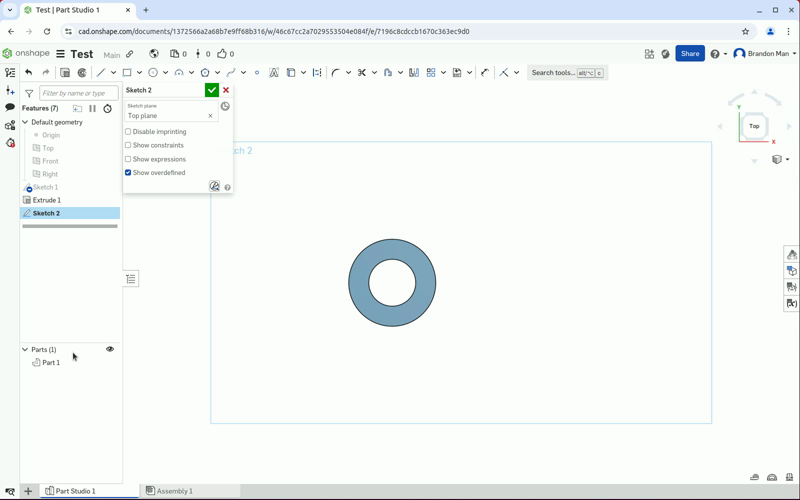
key(y)
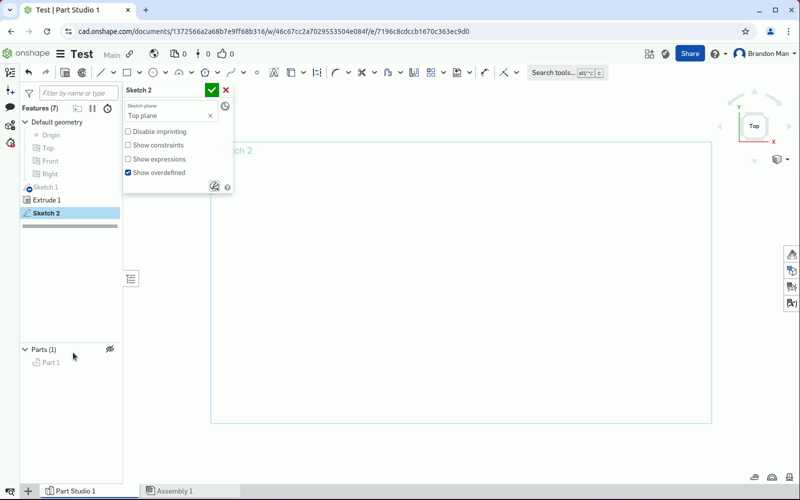
key(l)
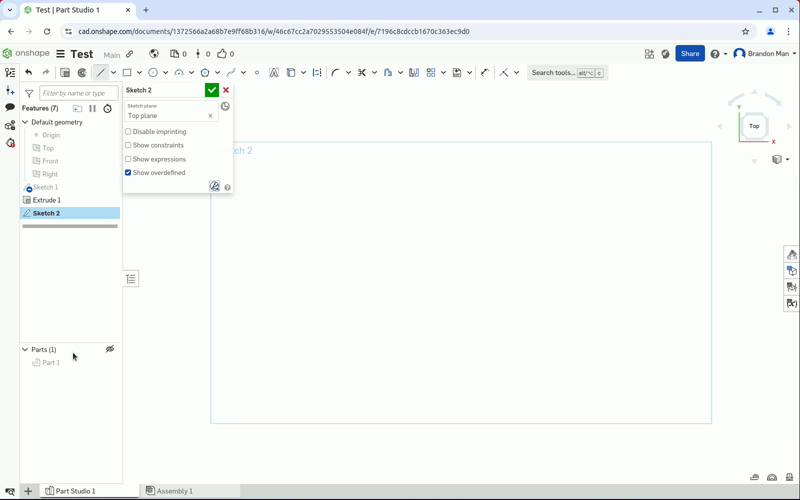
key_down(shift)
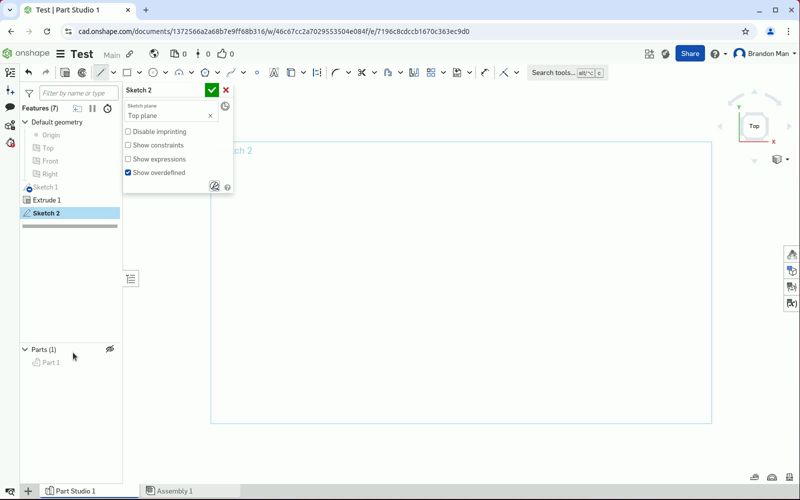
mouse_move(391, 326)
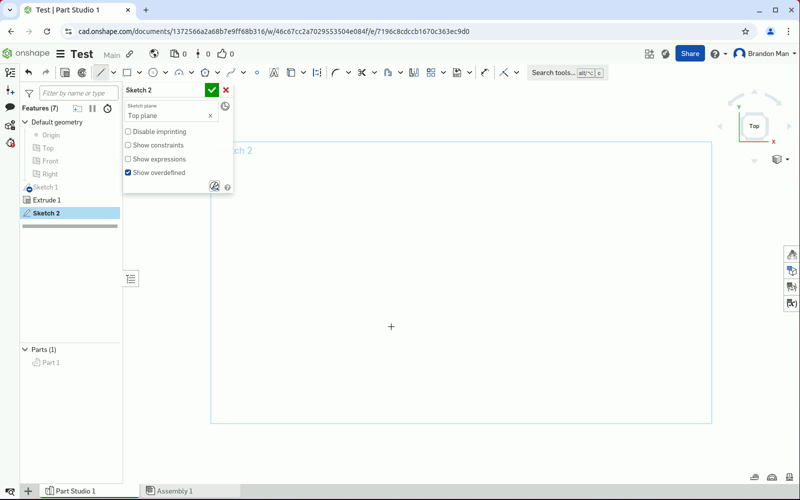
click(391, 326)
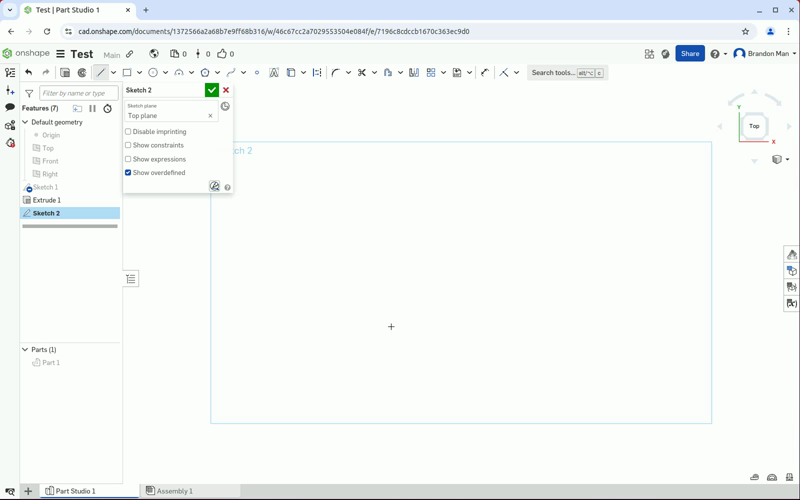
key_up(shift)
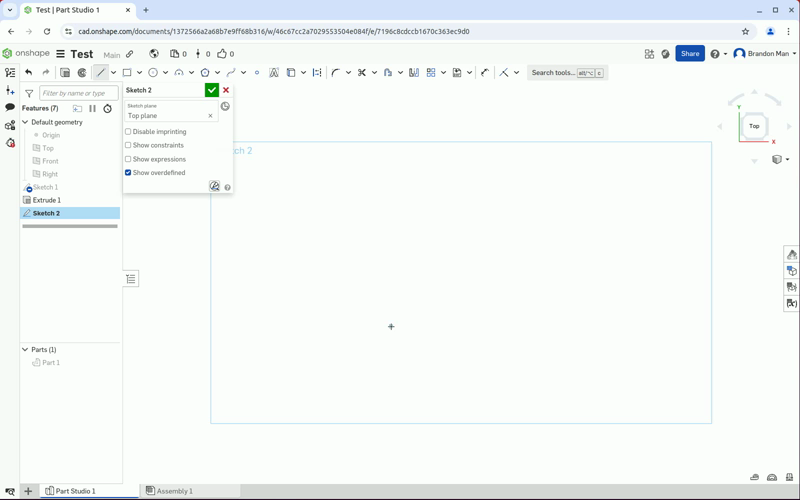
key_down(shift)
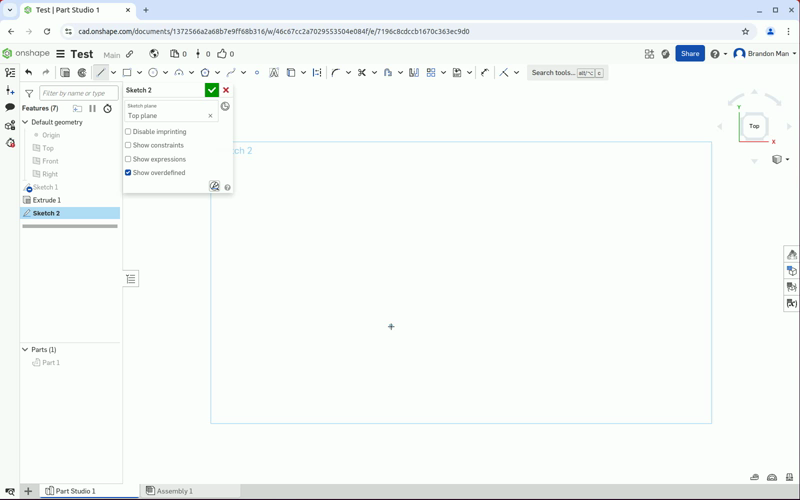
mouse_move(529, 324)
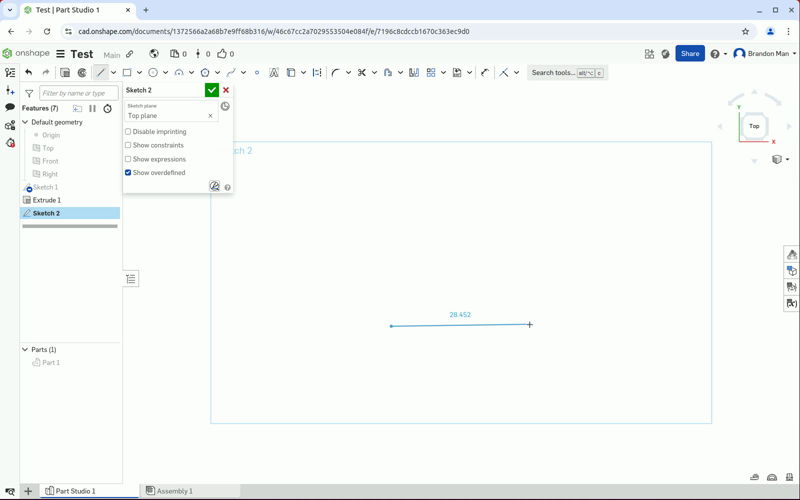
click(529, 324)
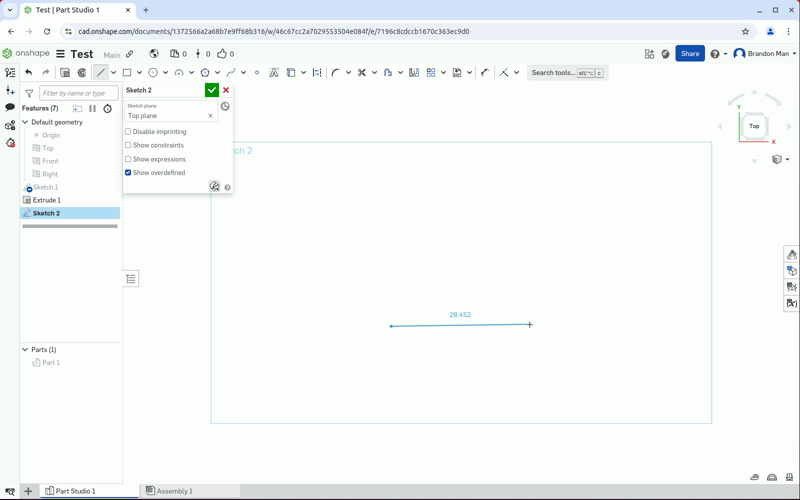
key_up(shift)
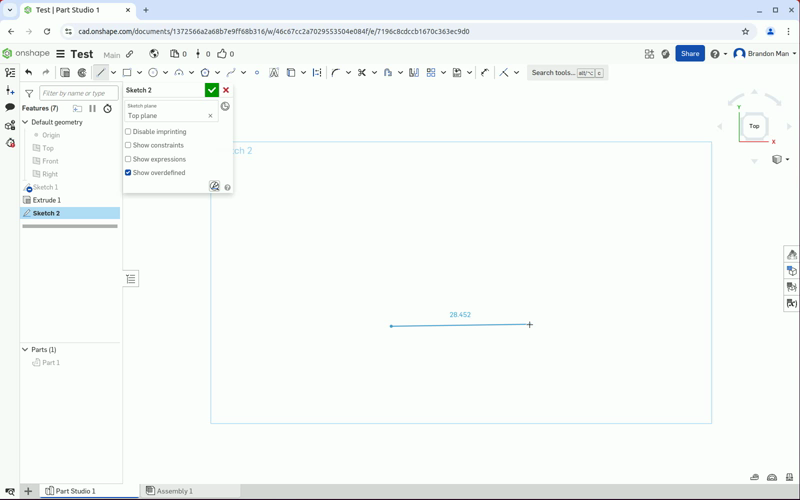
key(esc)
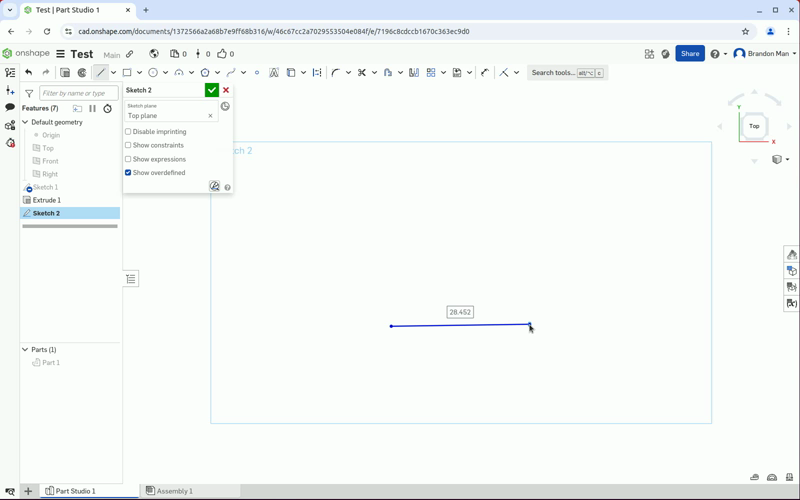
key(a)
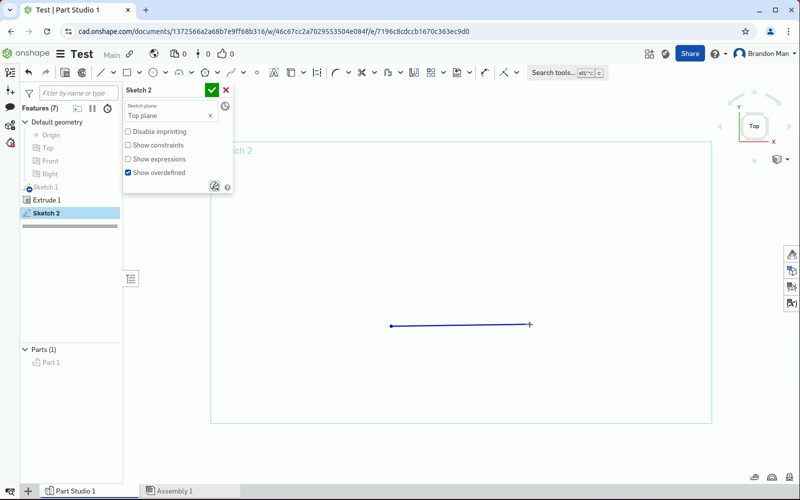
mouse_move(529, 324)
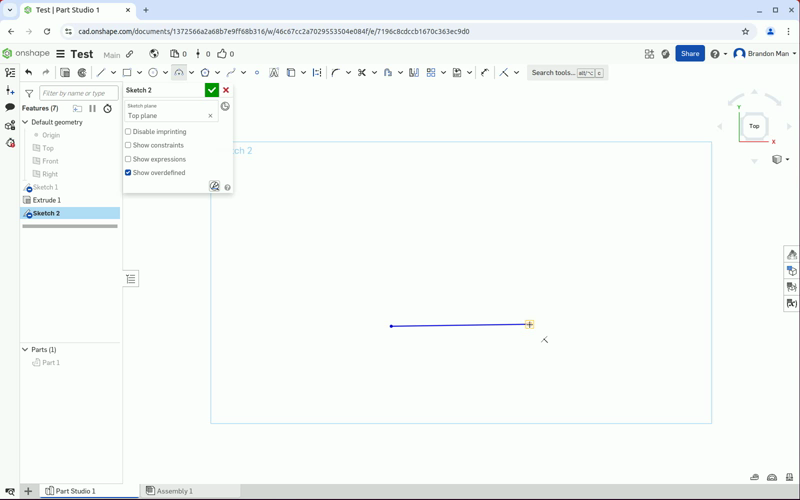
click(529, 324)
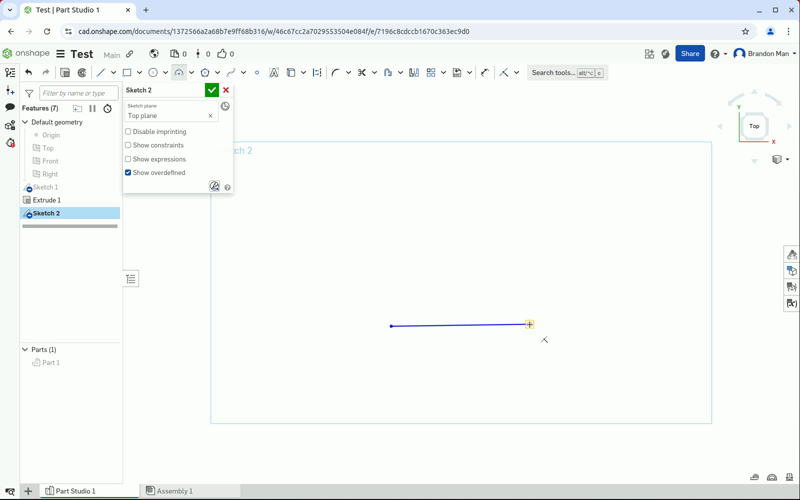
key_down(shift)
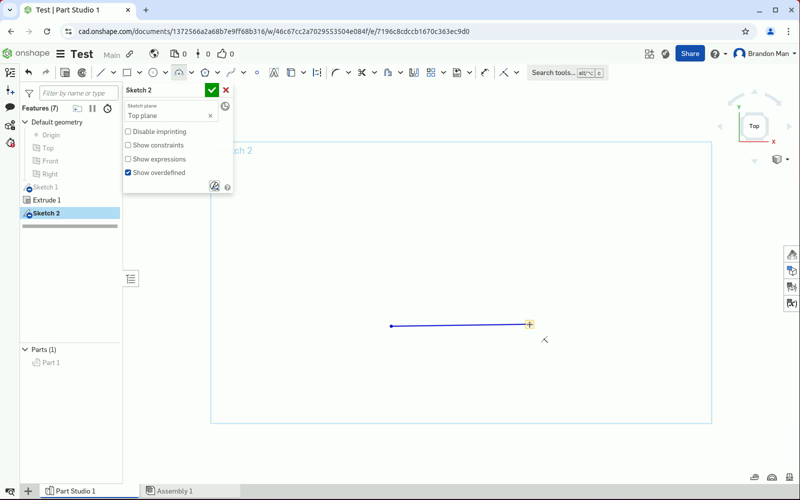
mouse_move(529, 241)
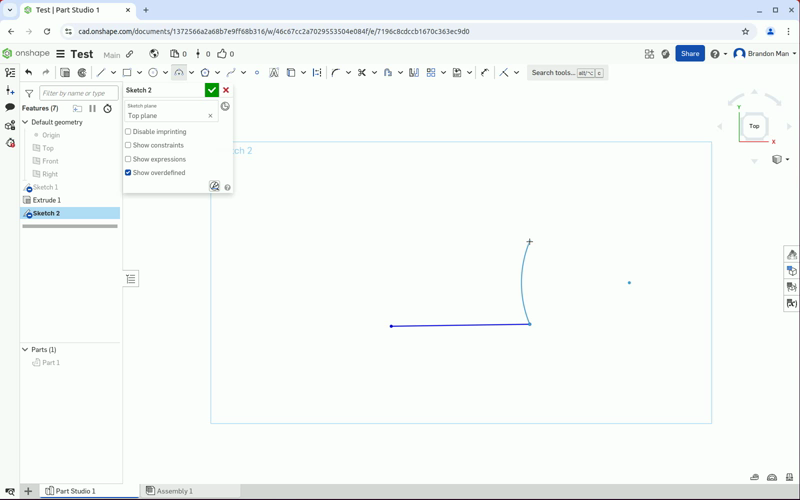
click(529, 241)
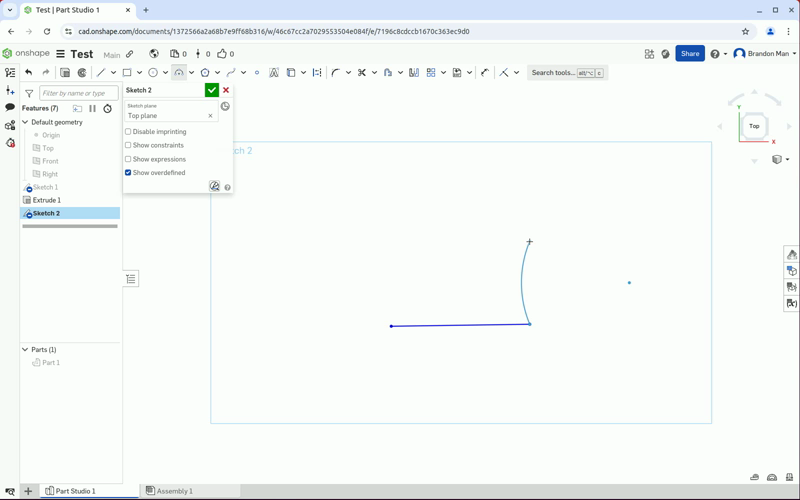
mouse_move(570, 282)
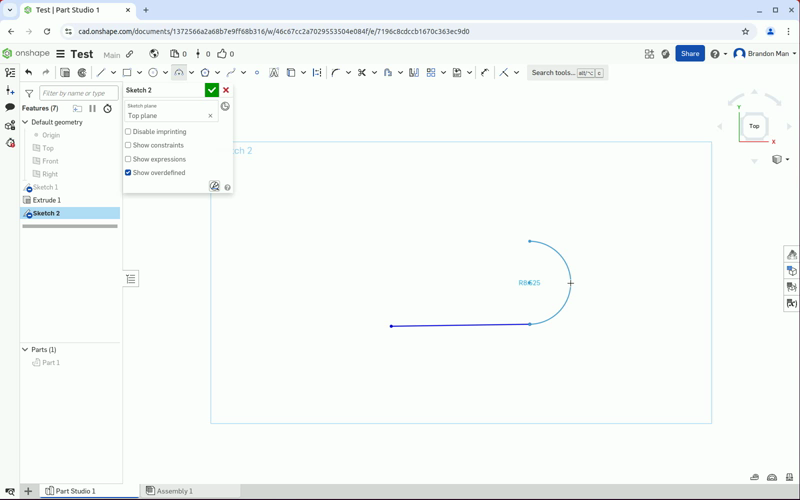
click(570, 282)
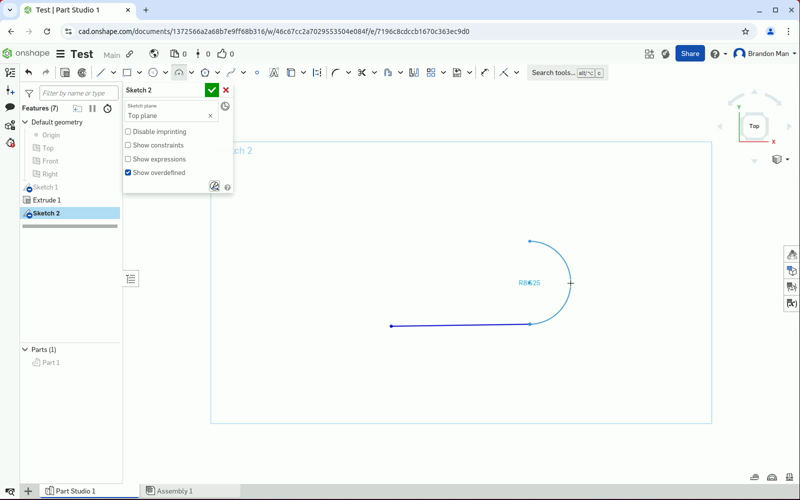
key_up(shift)
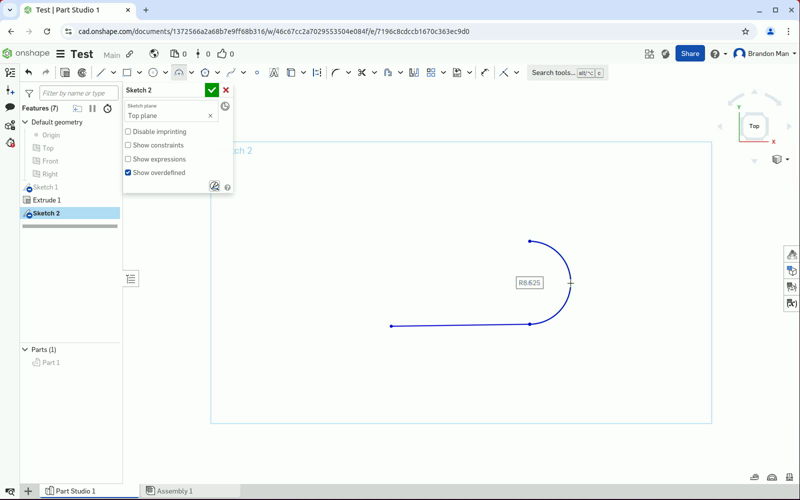
key(esc)
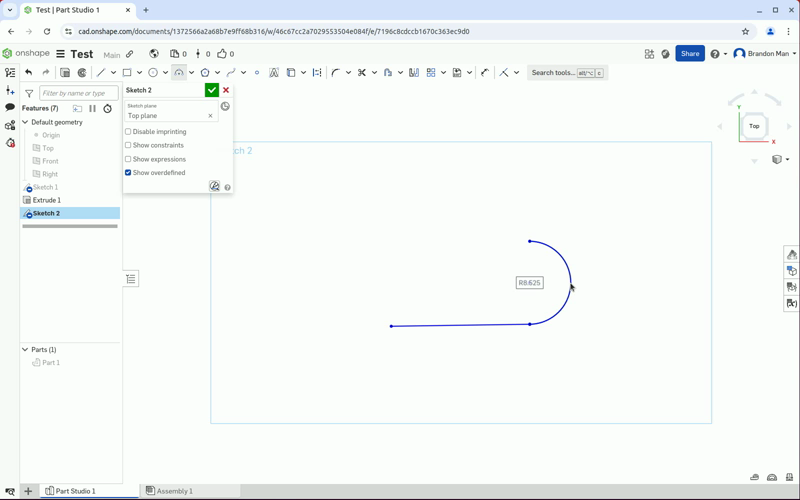
key(l)
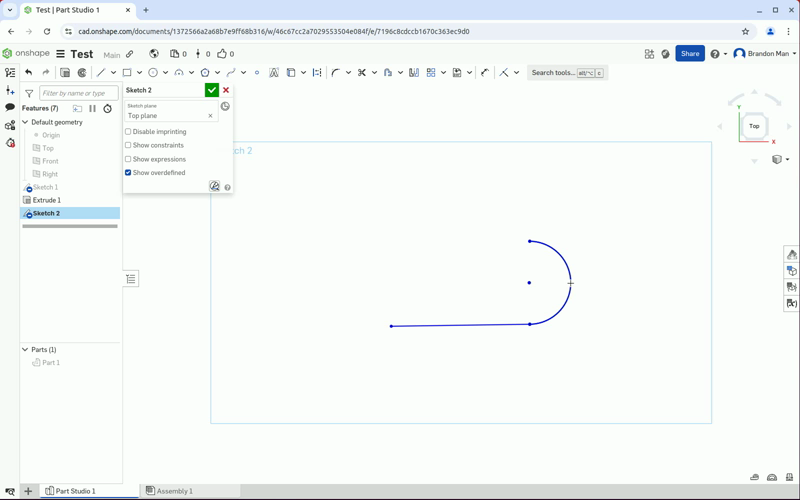
mouse_move(529, 241)
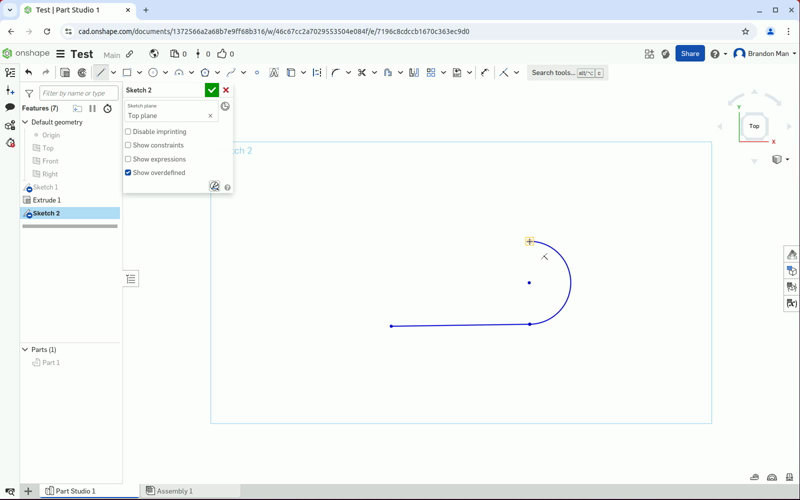
click(529, 241)
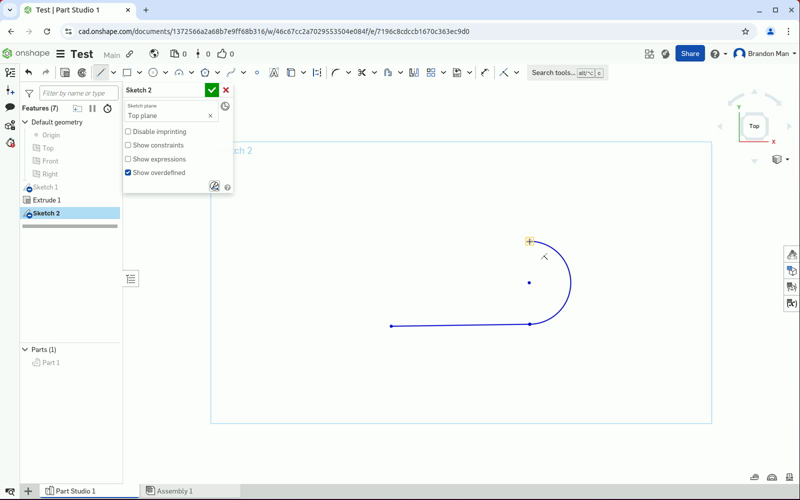
key_down(shift)
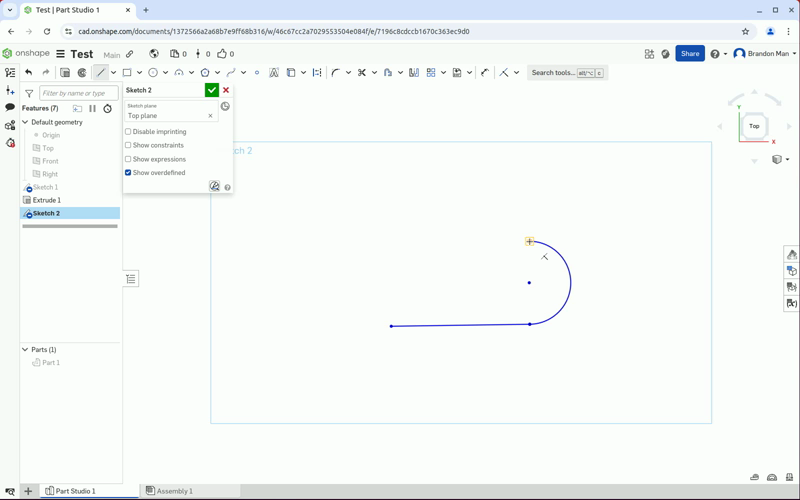
mouse_move(391, 241)
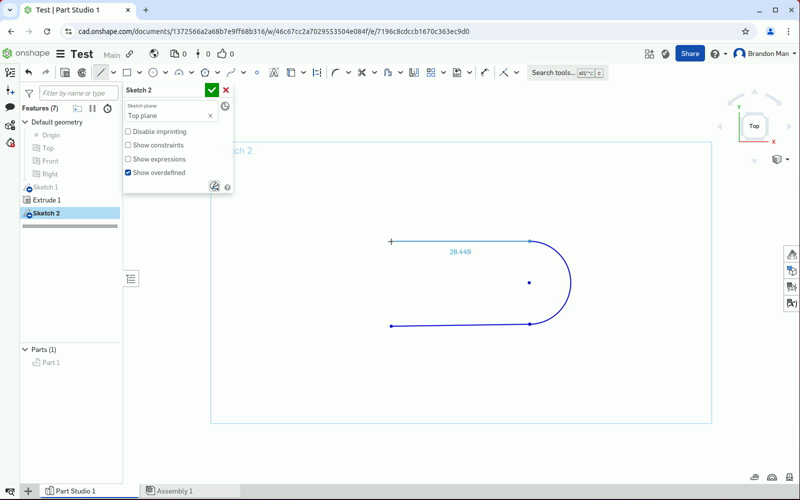
click(391, 241)
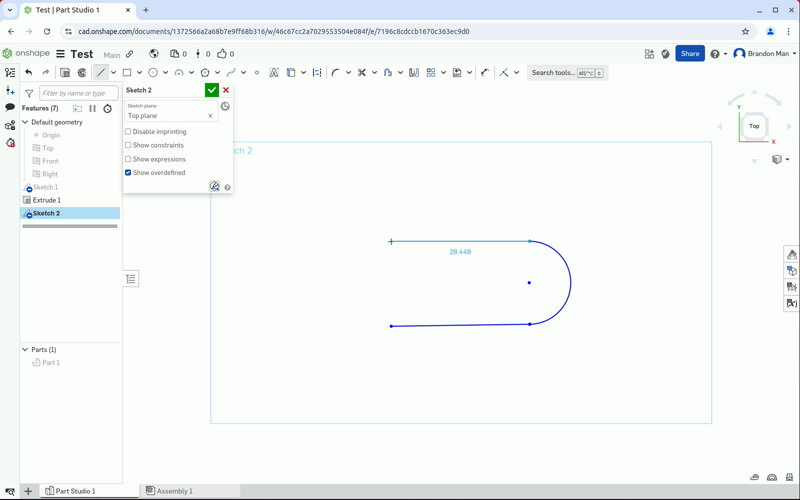
key_up(shift)
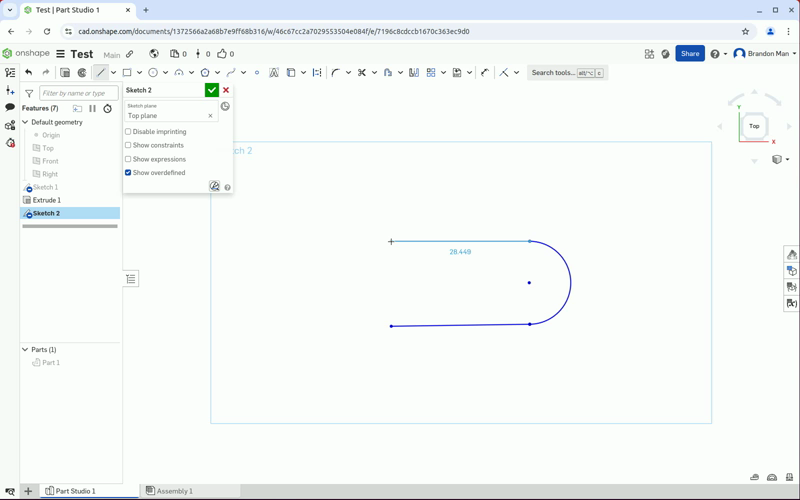
key(esc)
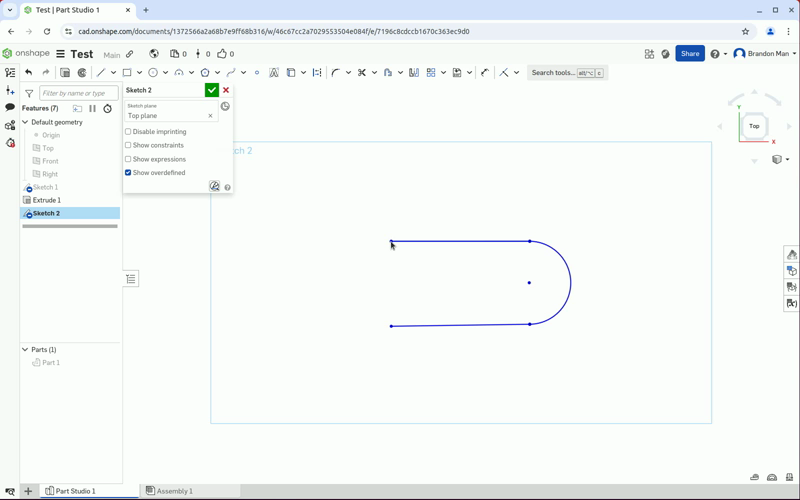
key(a)
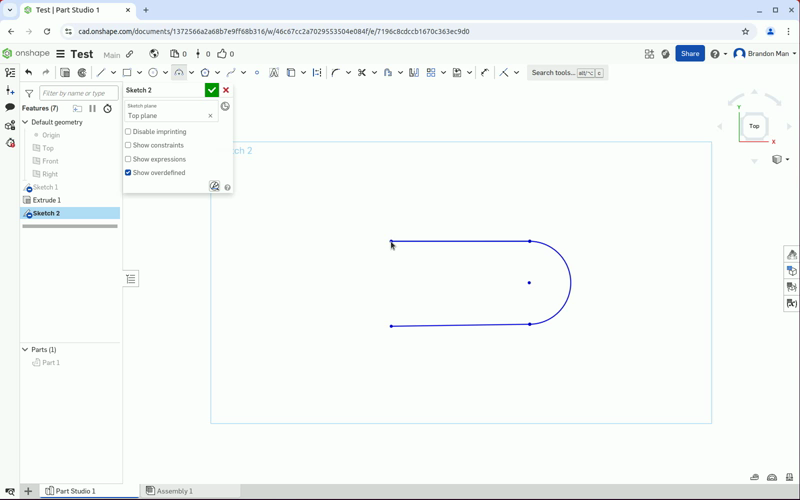
mouse_move(391, 241)
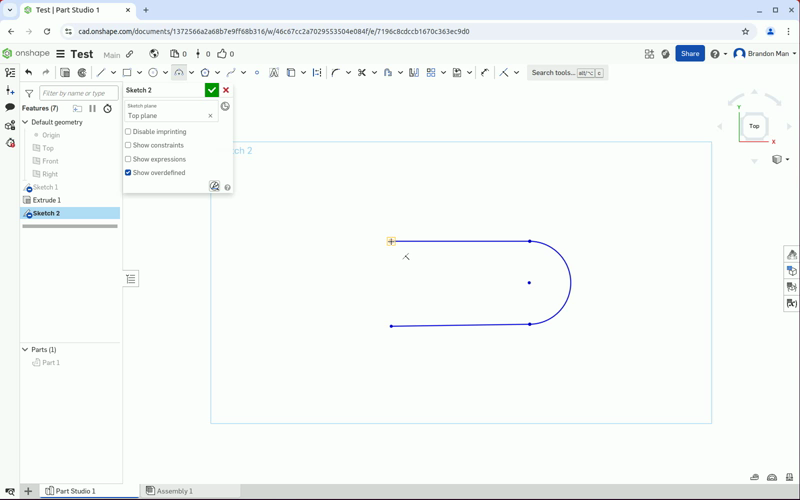
click(391, 241)
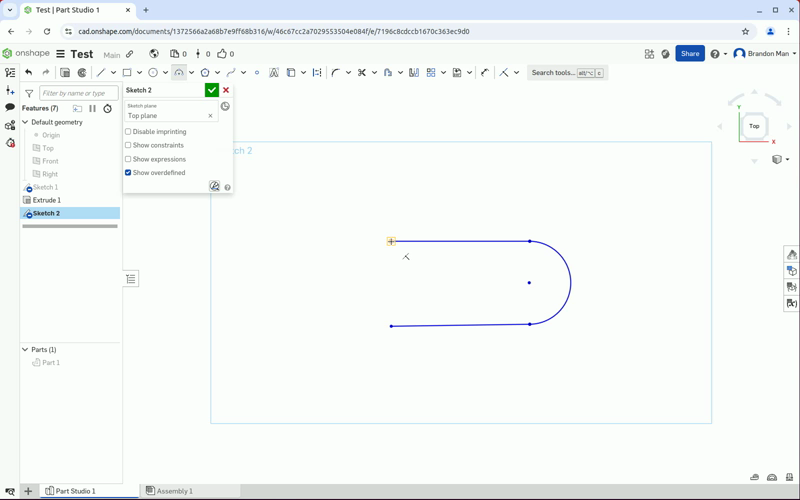
mouse_move(391, 326)
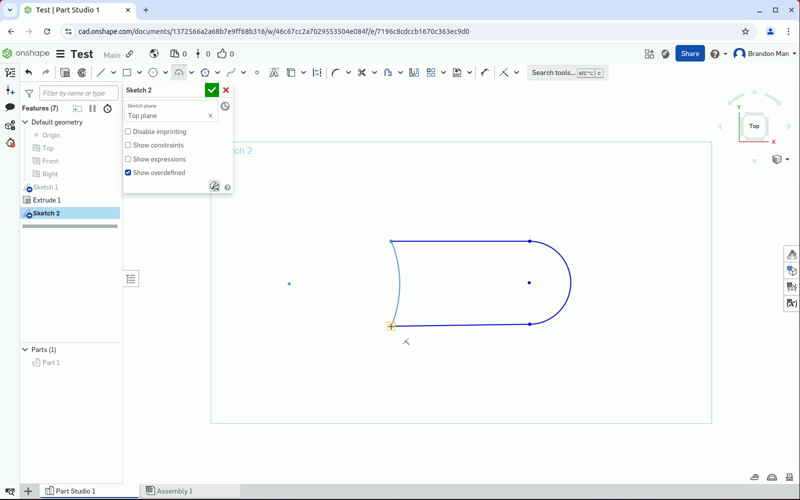
click(391, 326)
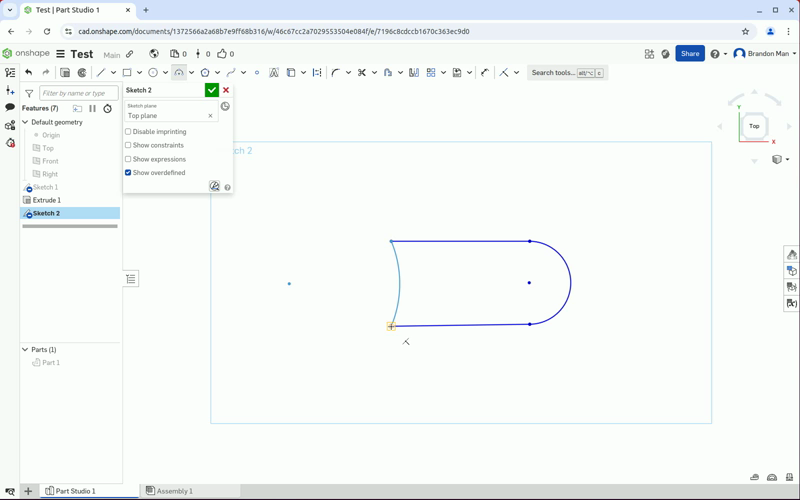
key_down(shift)
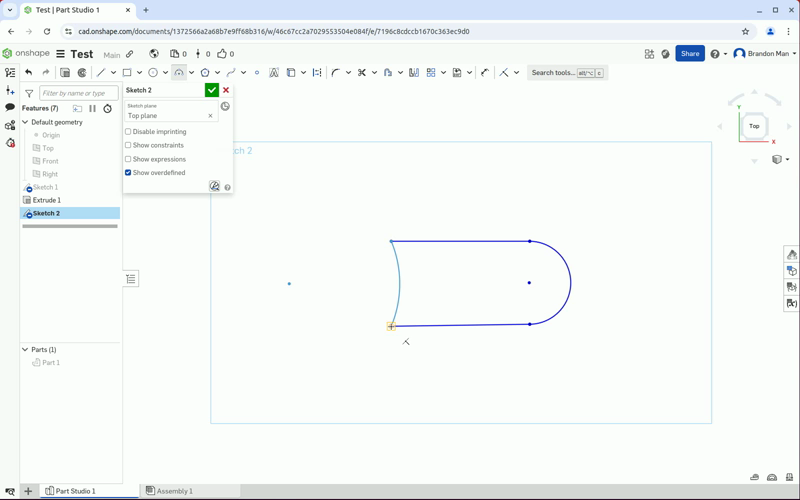
mouse_move(433, 283)
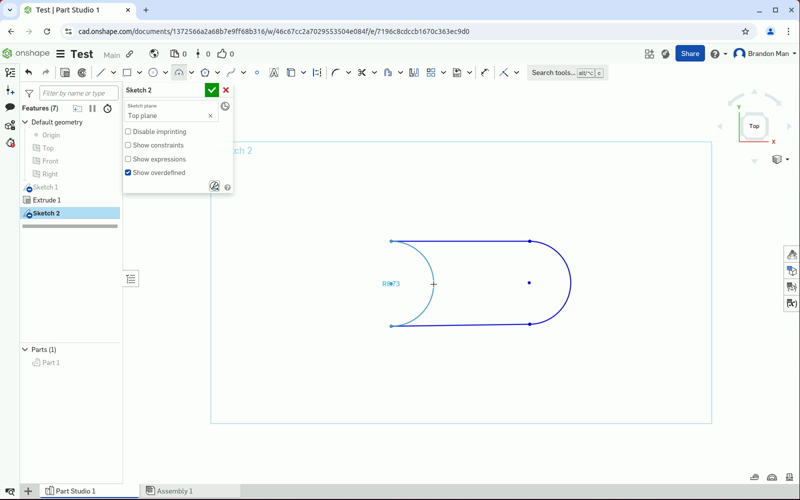
click(433, 283)
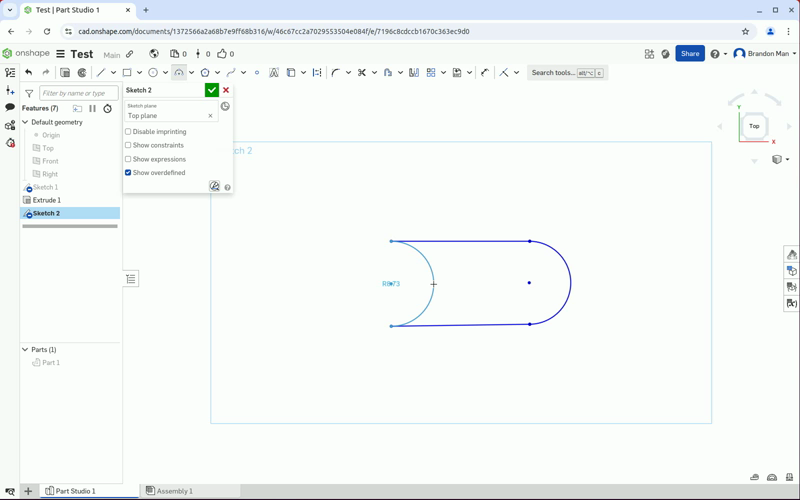
key_up(shift)
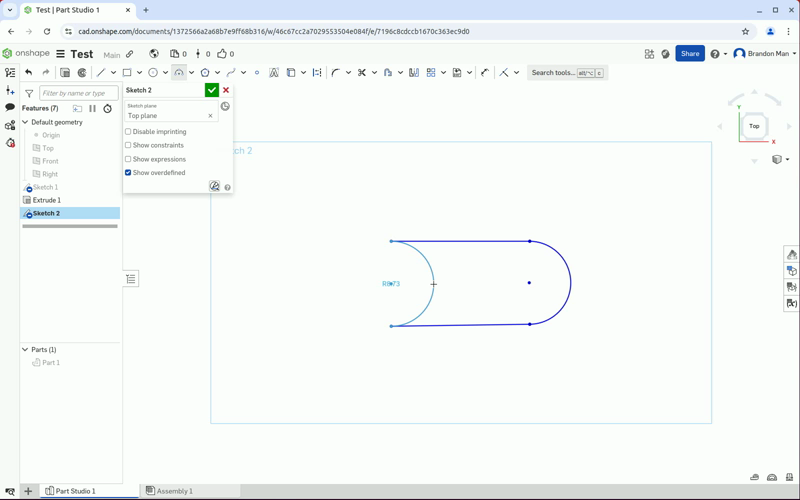
key(esc)
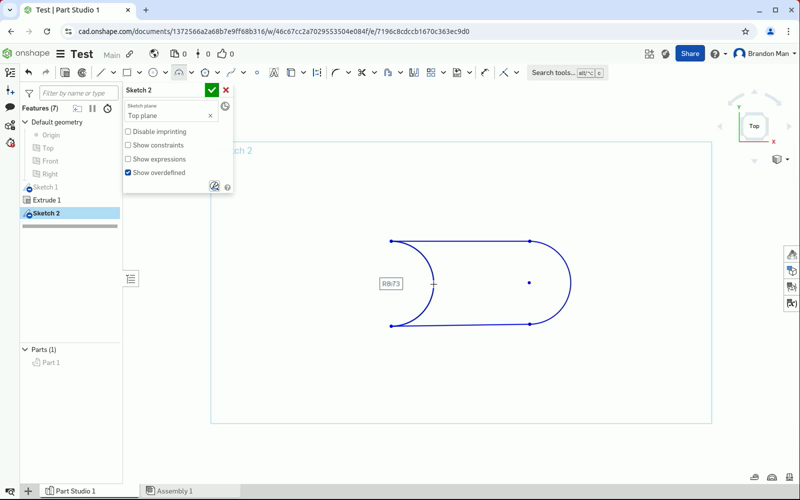
key(c)
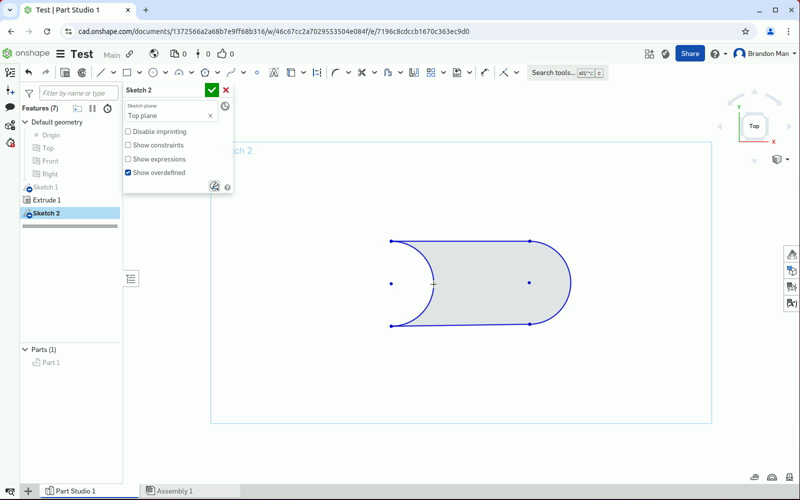
key_down(shift)
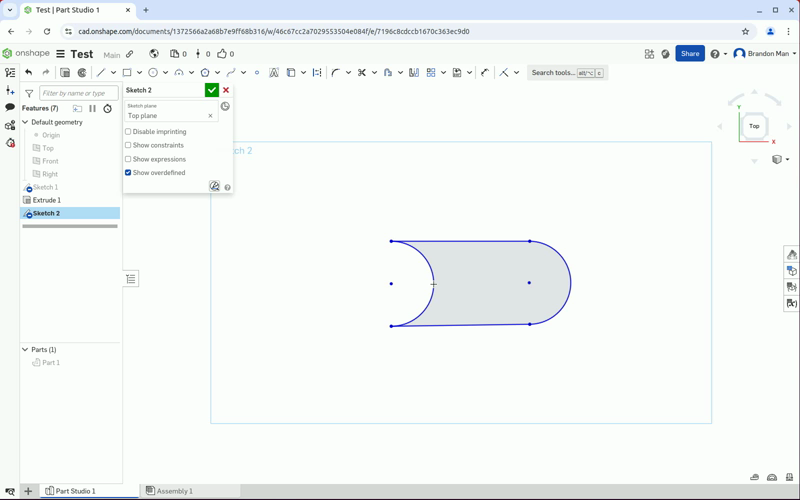
mouse_move(529, 282)
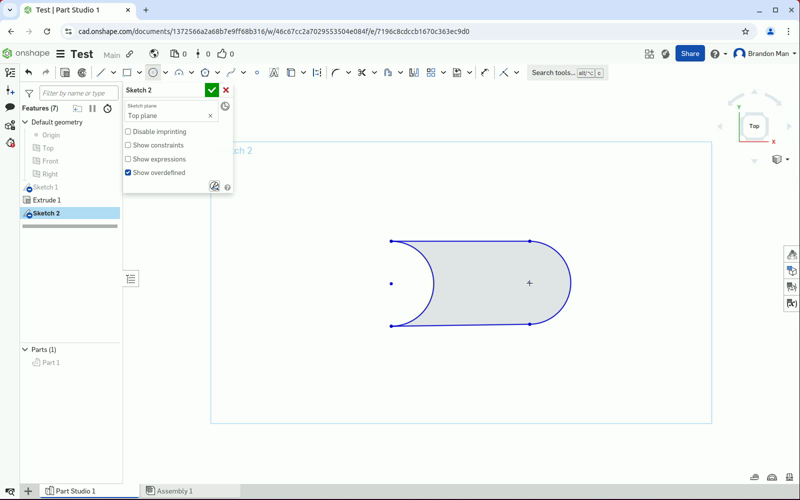
scroll(6)
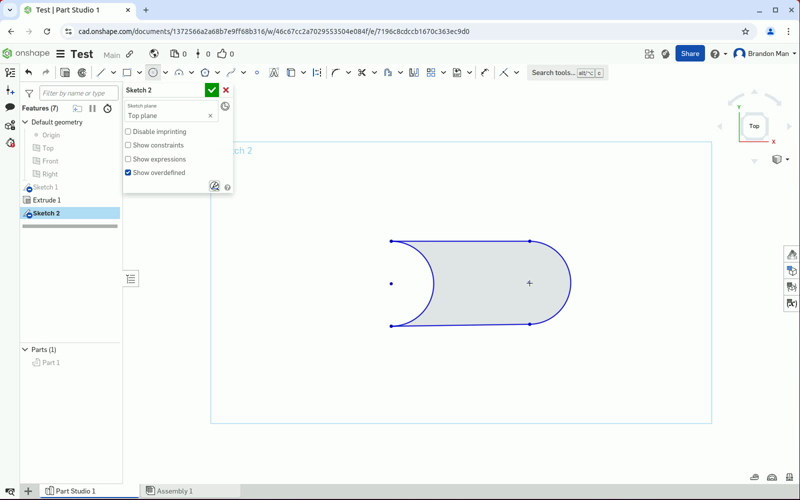
scroll(6)
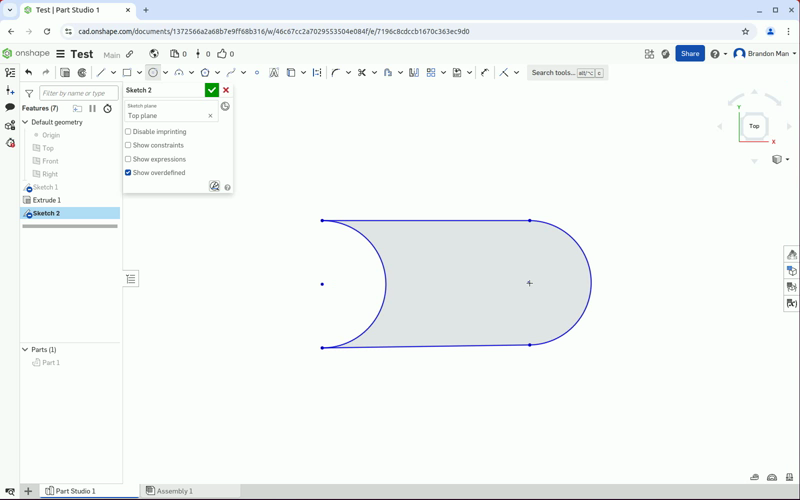
scroll(6)
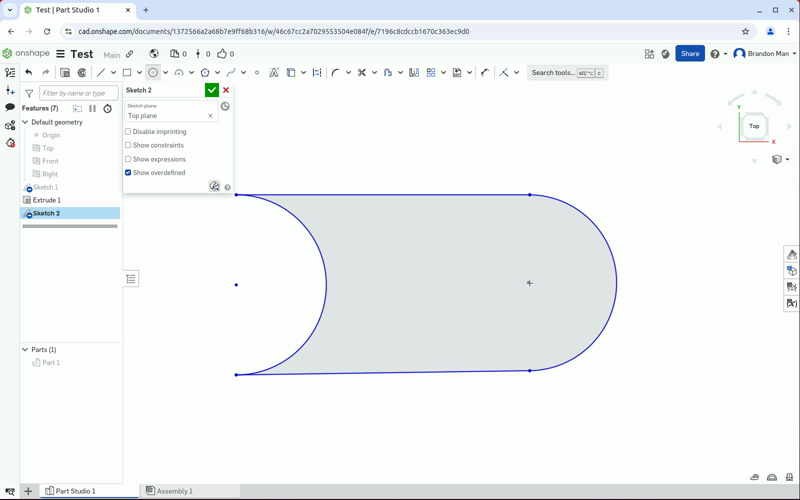
scroll(6)
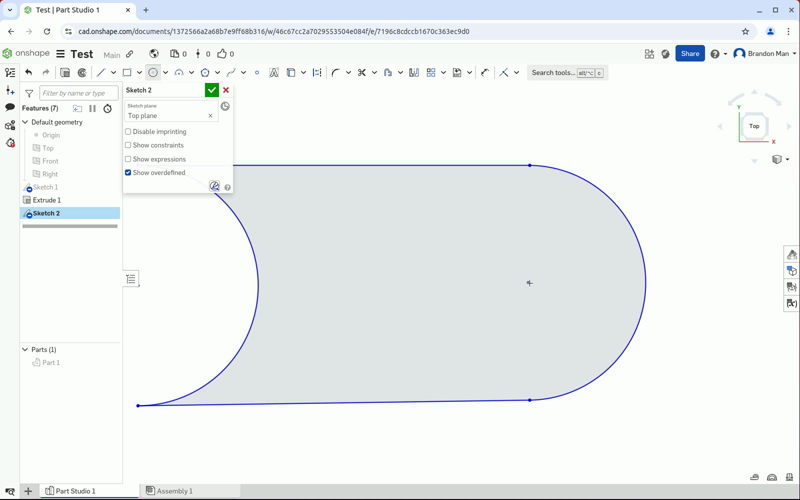
scroll(6)
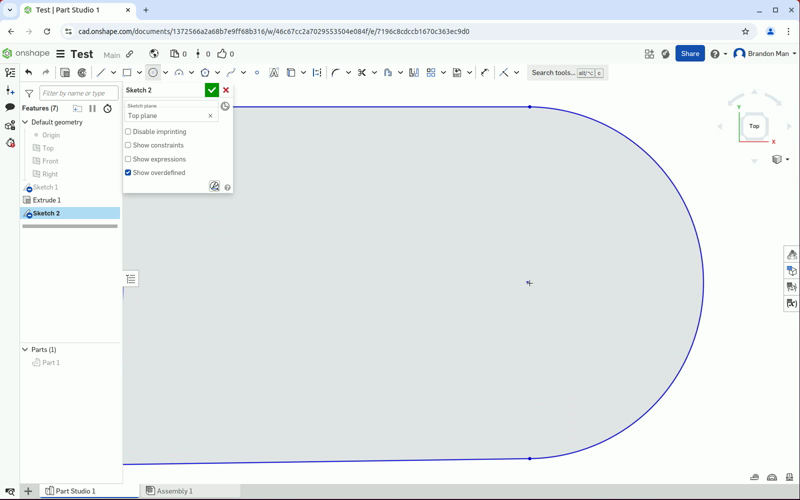
scroll(6)
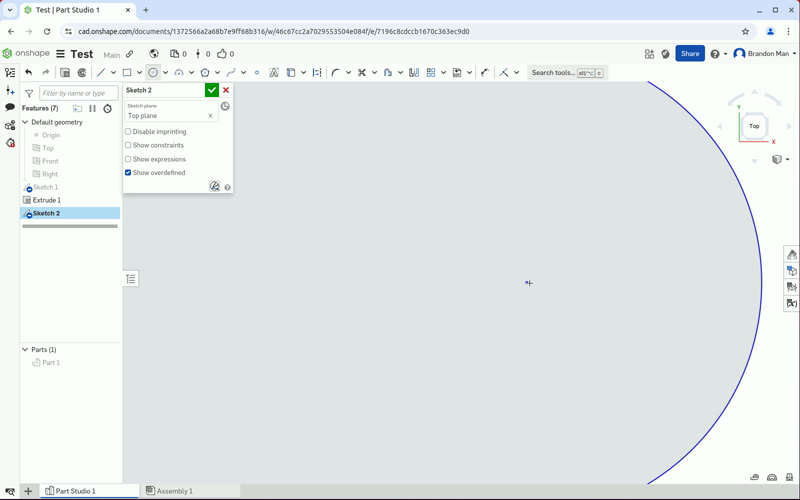
scroll(6)
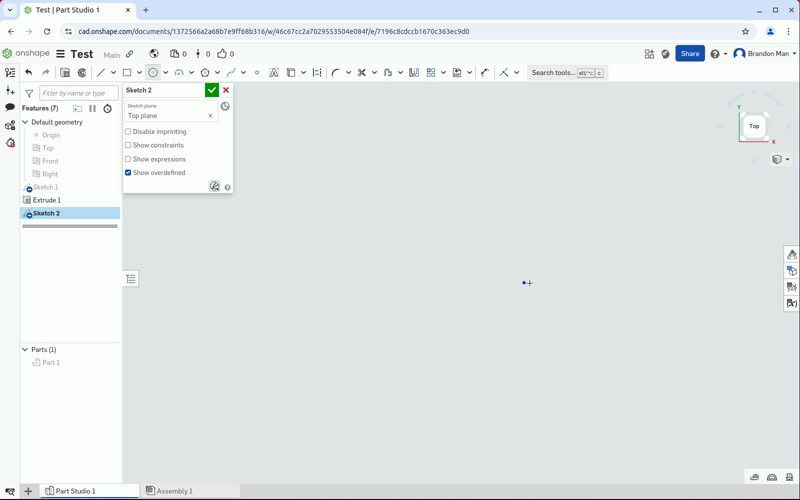
click(529, 282)
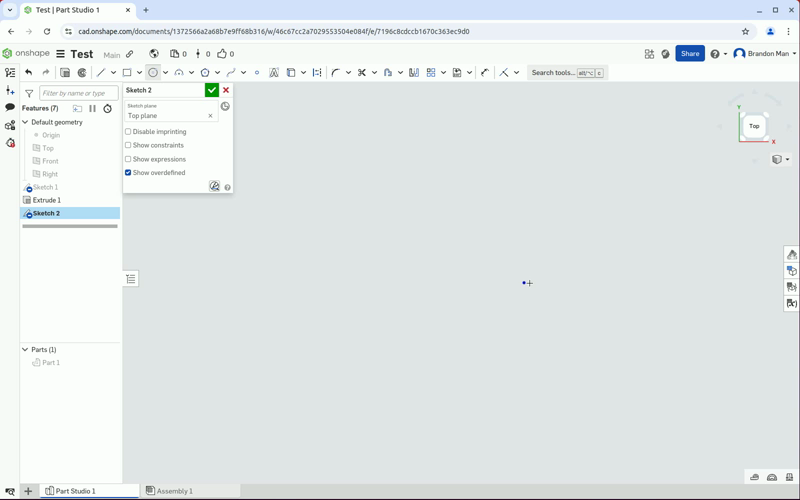
scroll(-6)
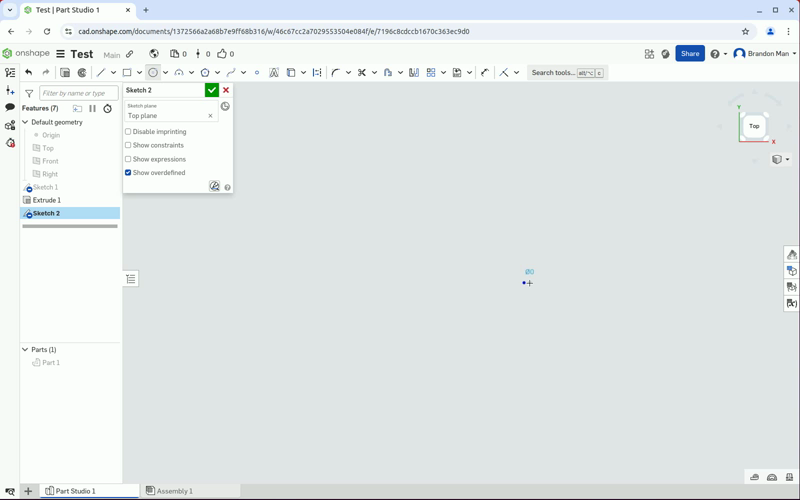
scroll(-6)
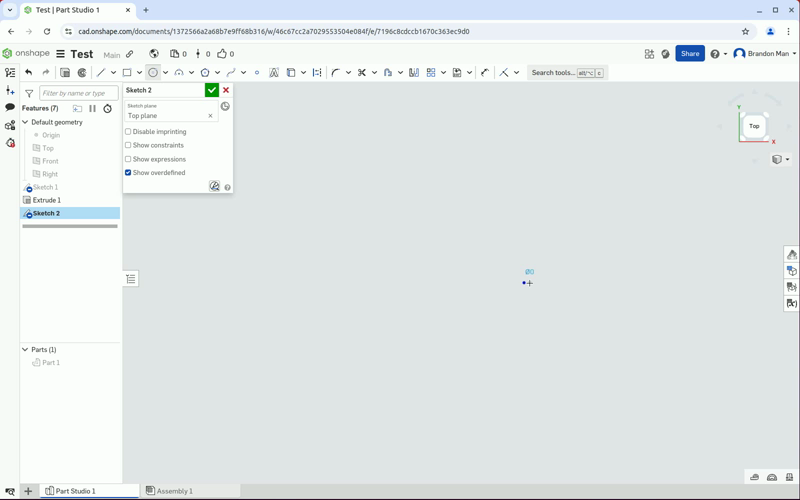
scroll(-6)
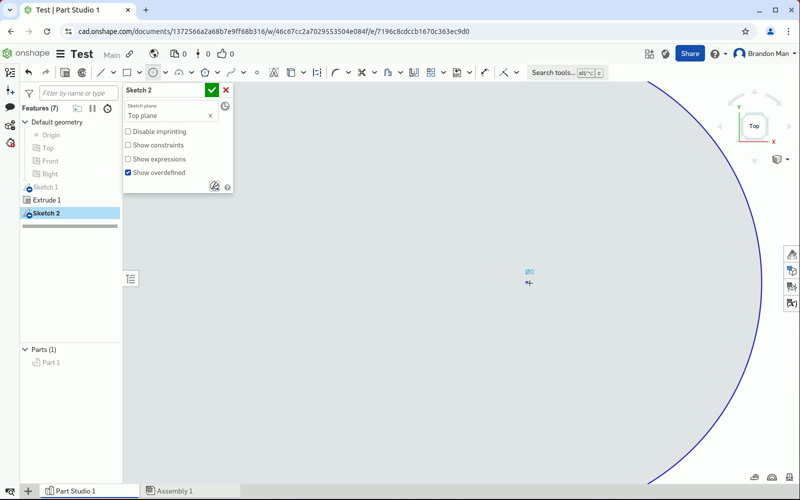
scroll(-6)
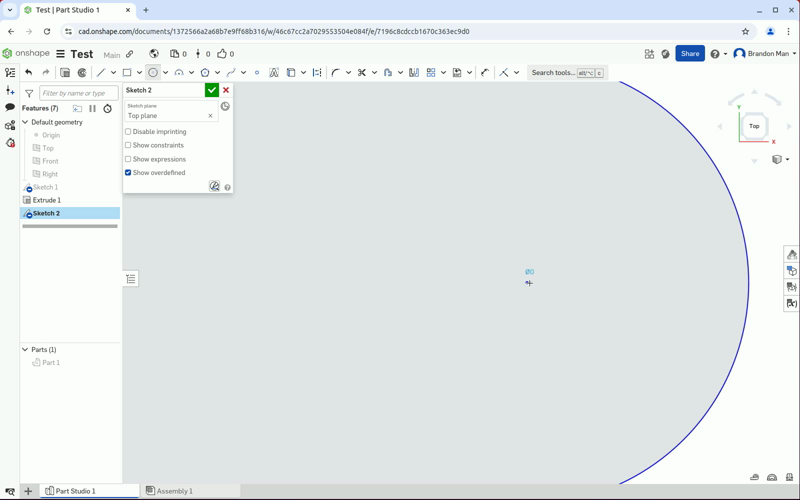
scroll(-6)
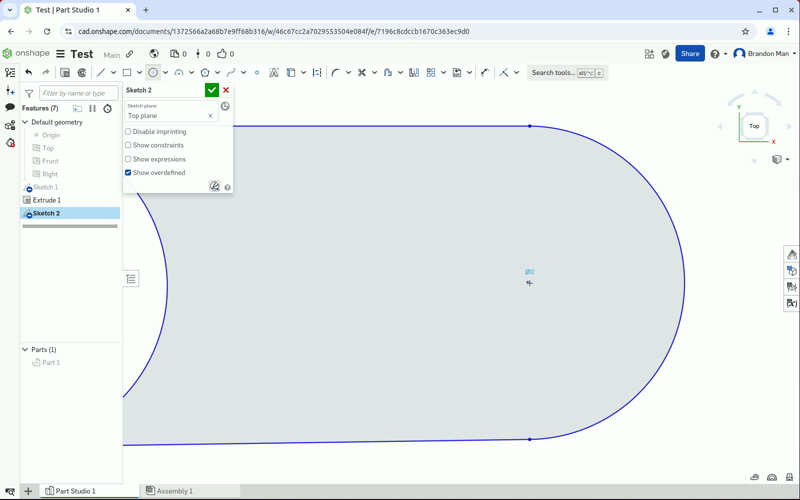
scroll(-6)
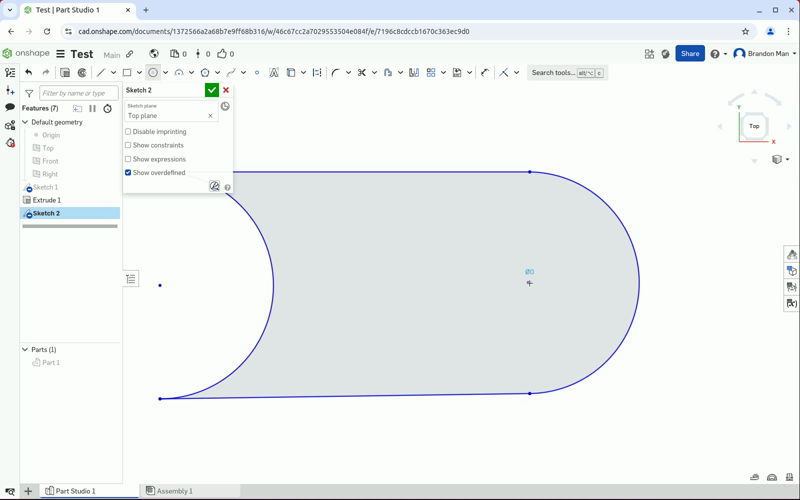
scroll(-6)
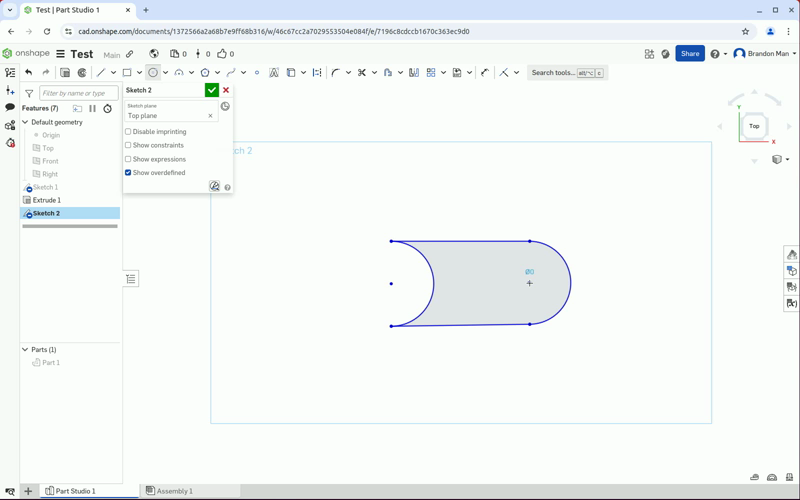
key_up(shift)
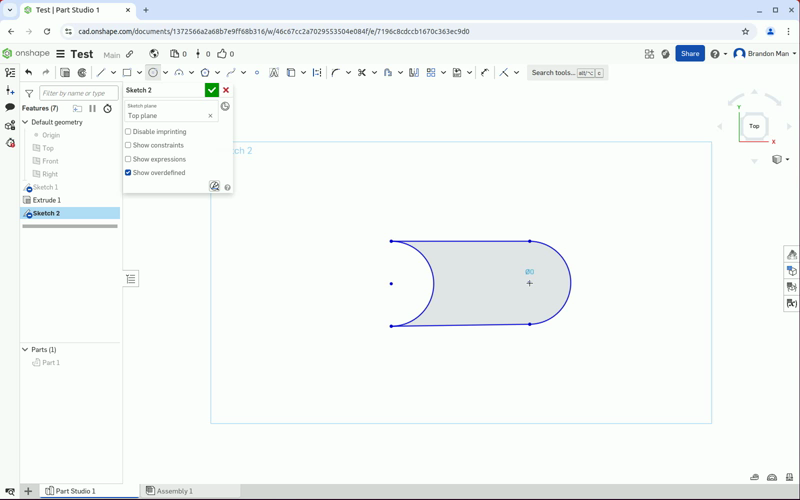
mouse_move(554, 282)
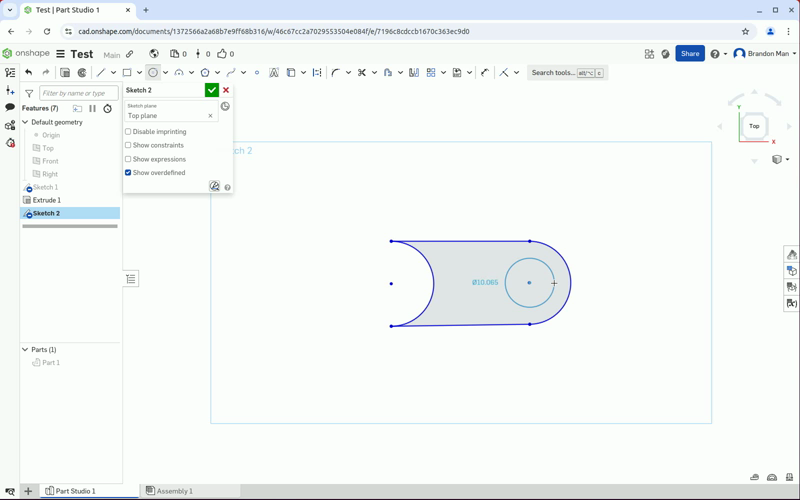
click(554, 282)
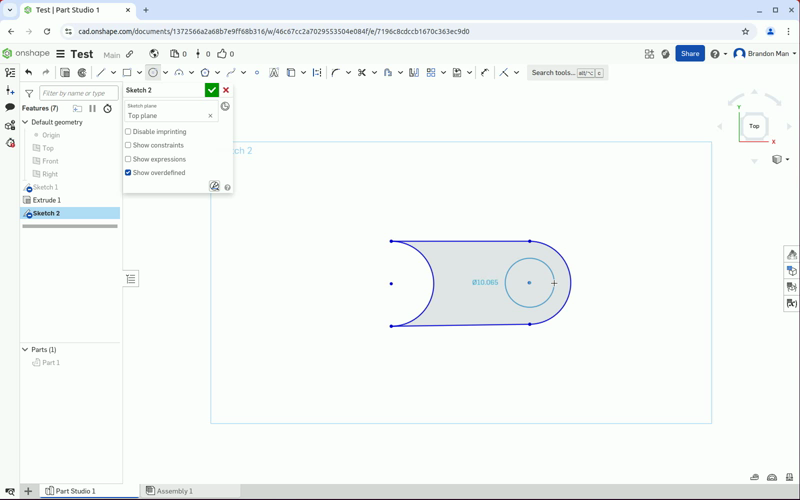
key(esc)
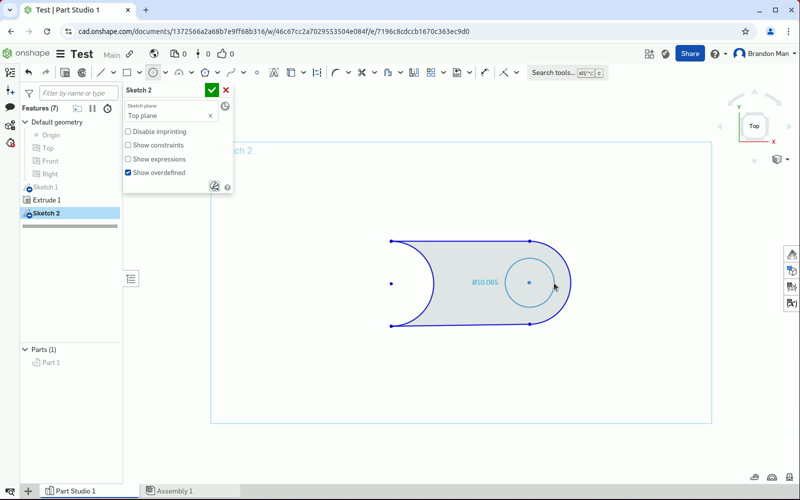
mouse_move(481, 295)
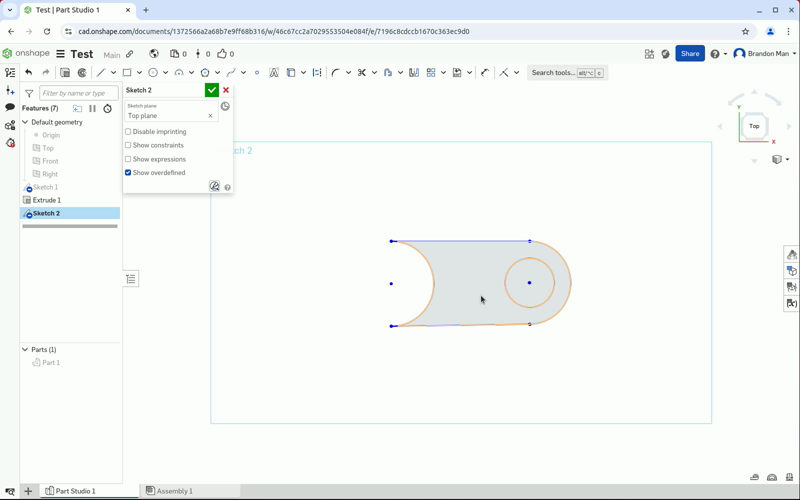
click(481, 295)
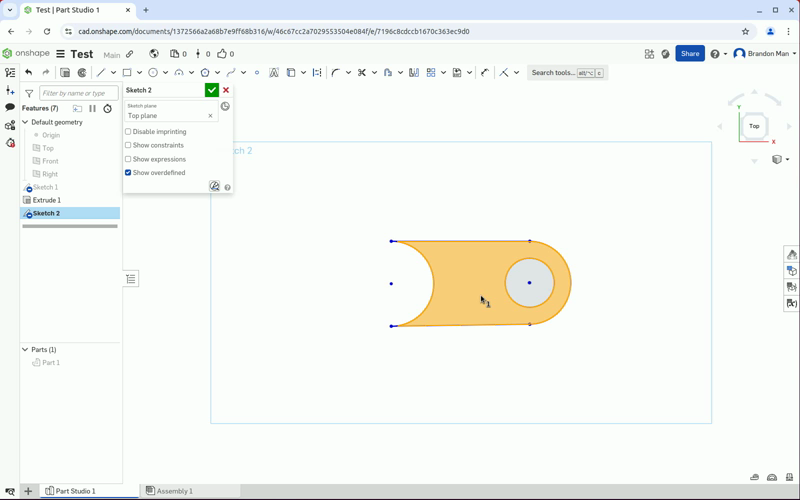
mouse_move(73, 352)
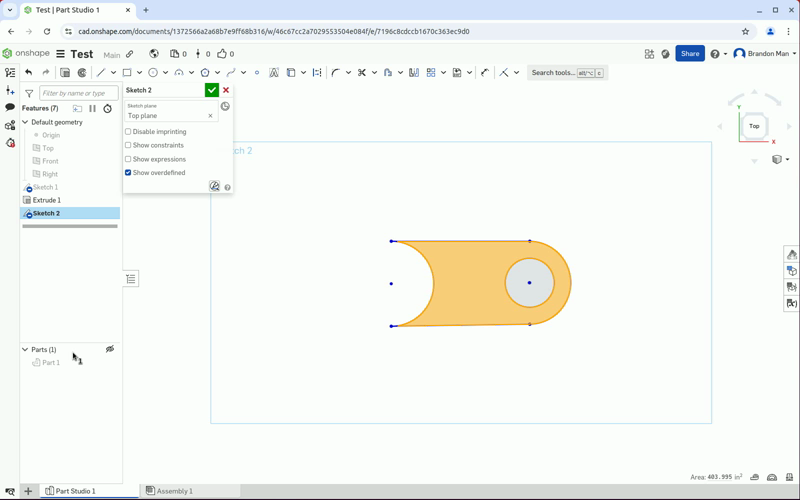
key(shift+y)
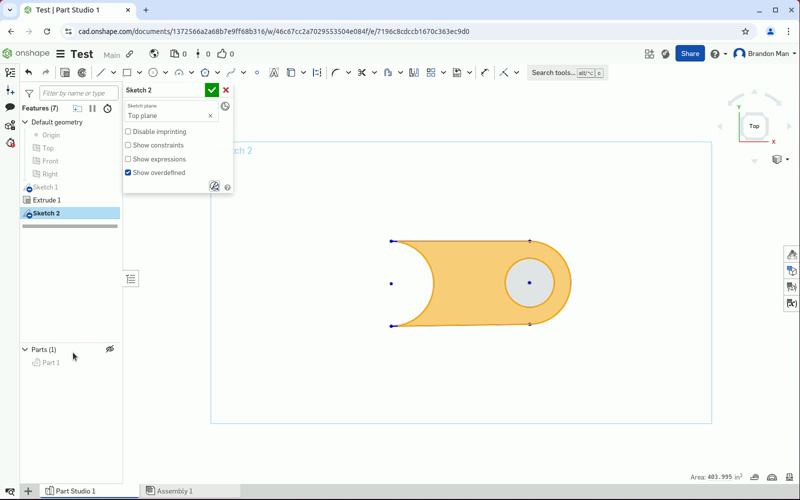
key(shift+e)
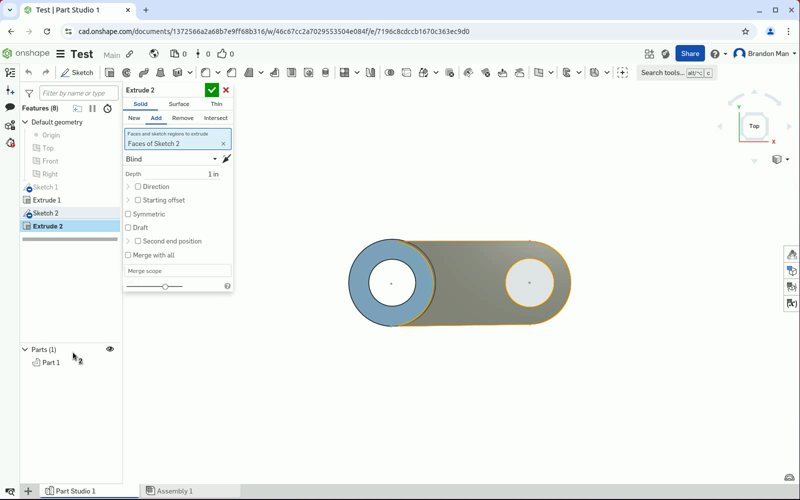
mouse_move(143, 106)
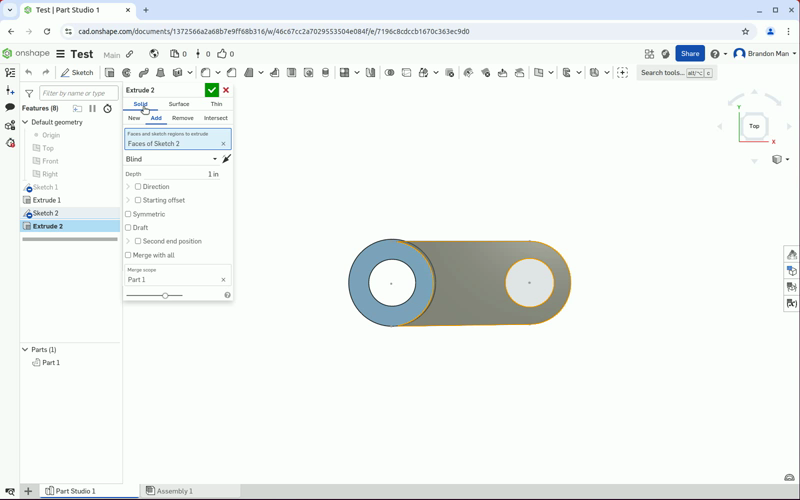
click(143, 106)
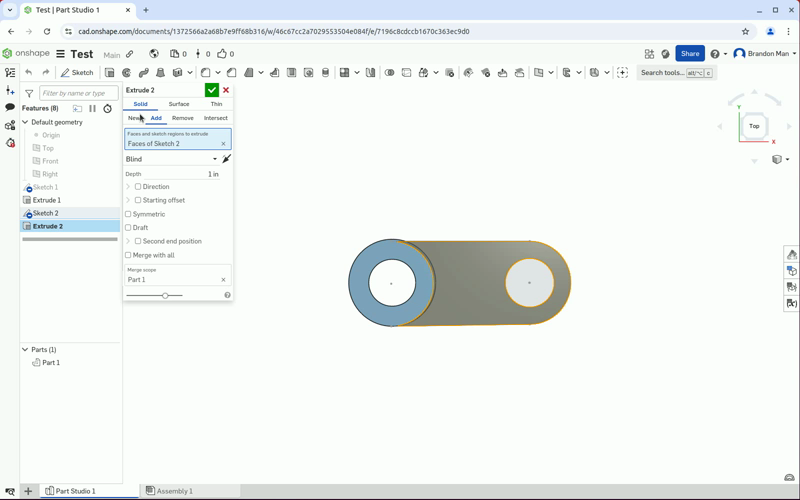
mouse_move(137, 120)
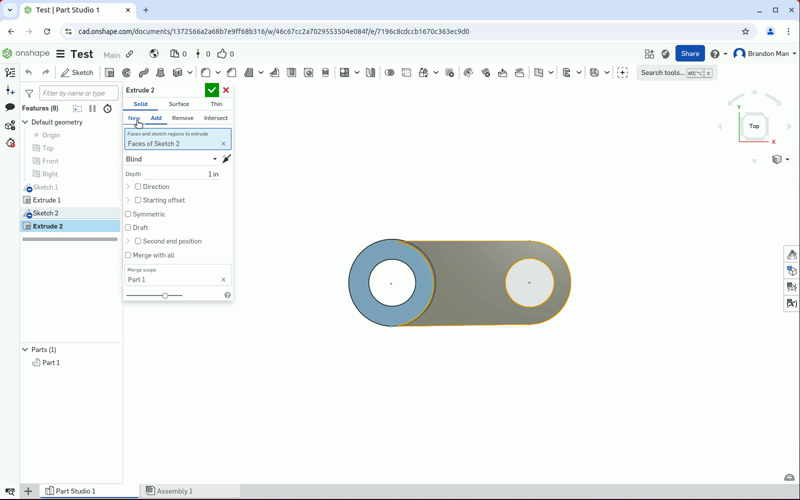
click(137, 120)
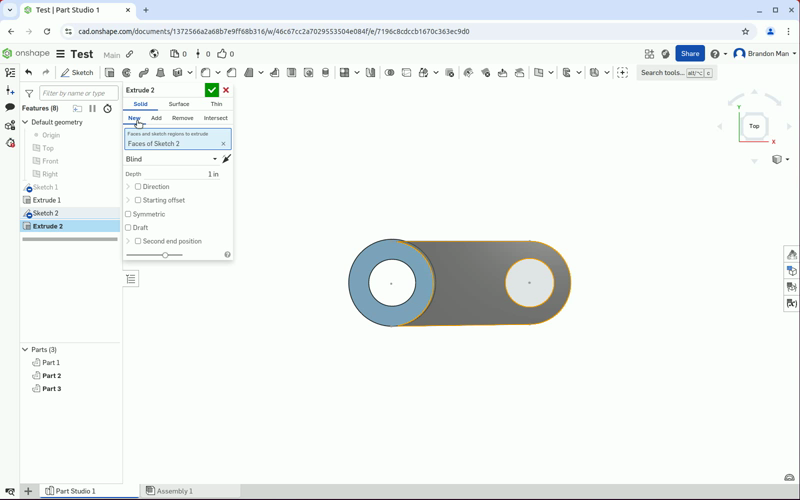
key(tab, 4)
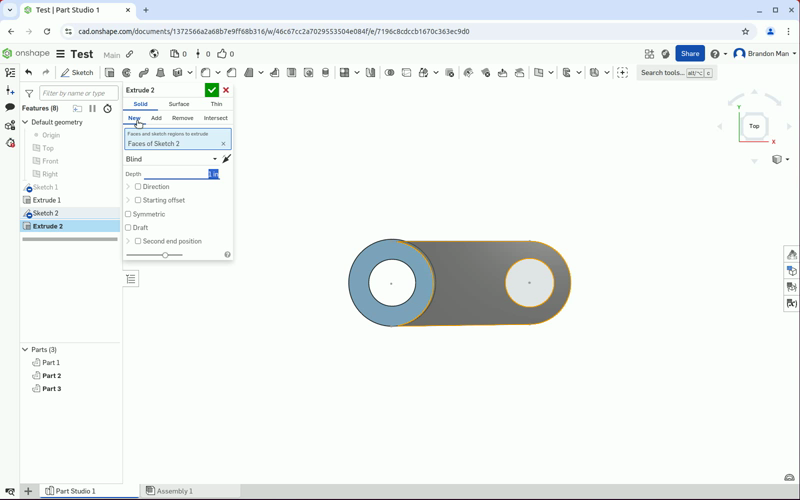
text(7.703)
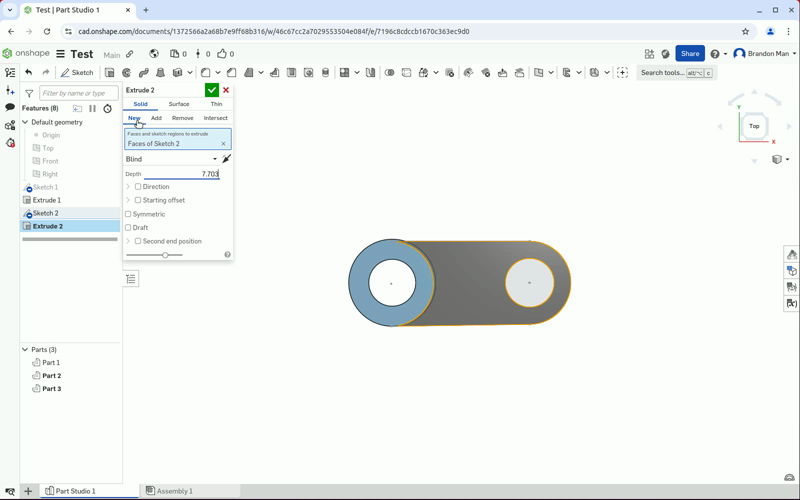
key(enter)
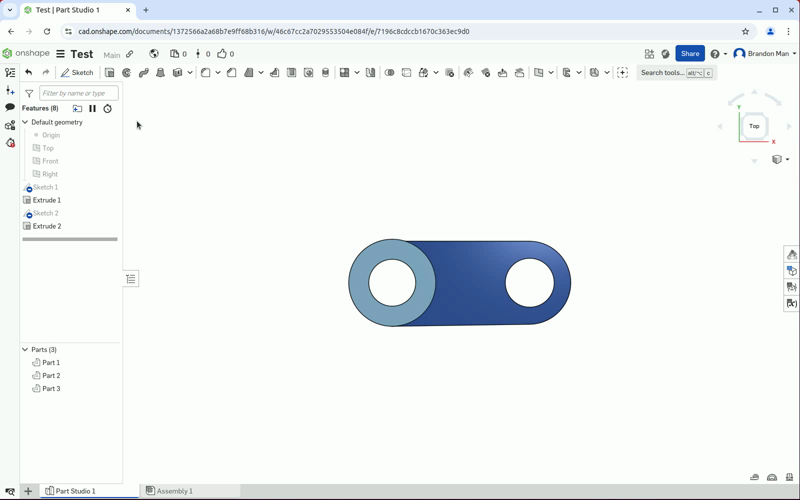
key(shift+h)
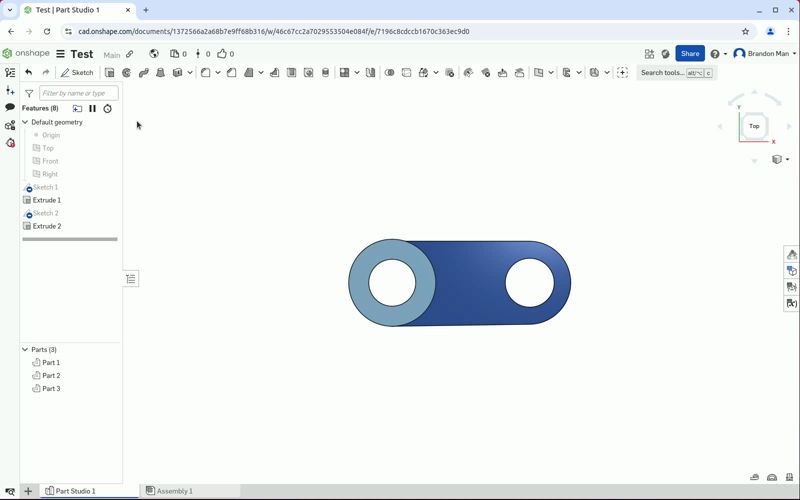
key(shift+h)
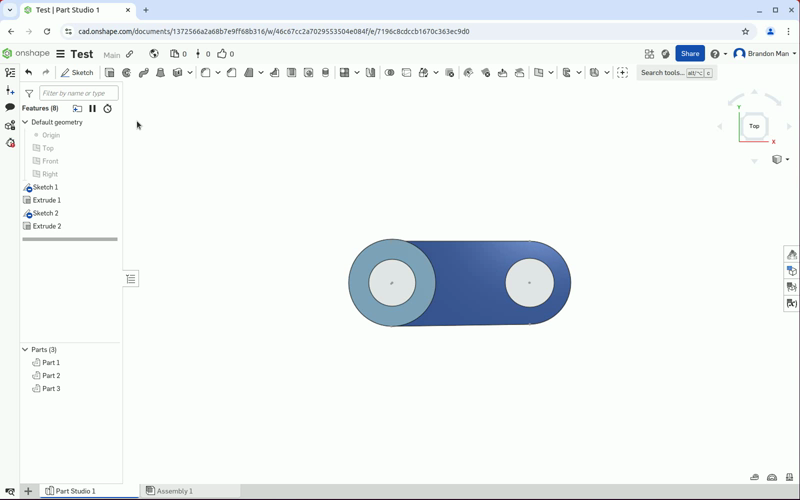
key(shift+7)
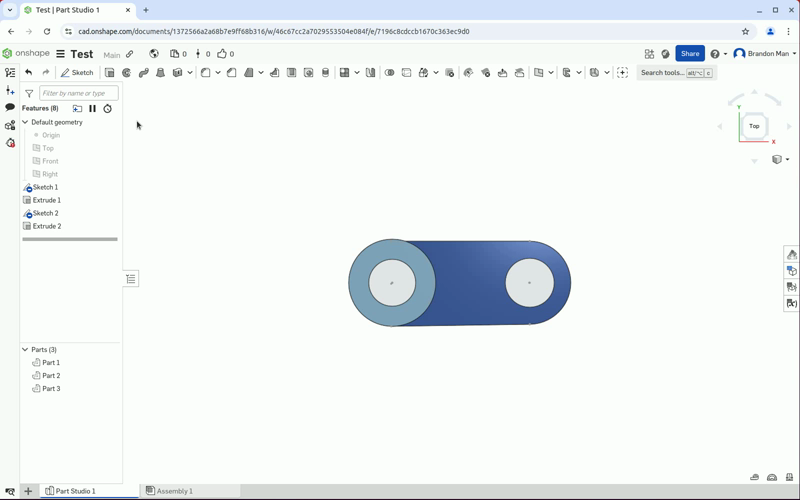
key(up, 3)
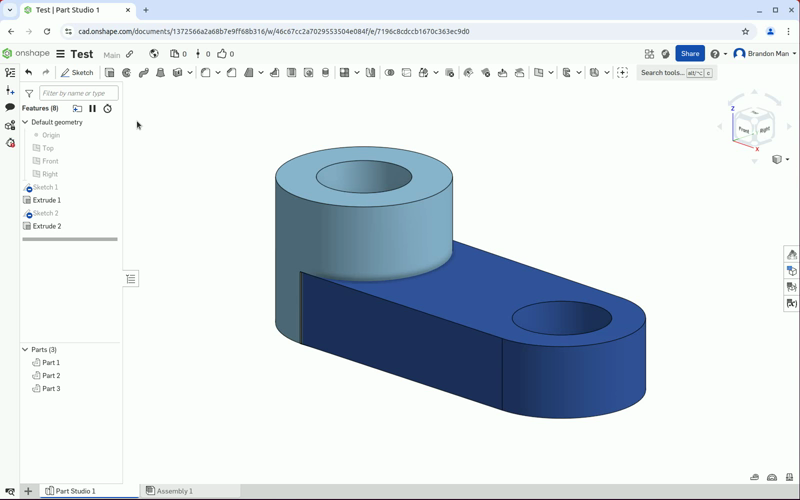
key(left, 3)
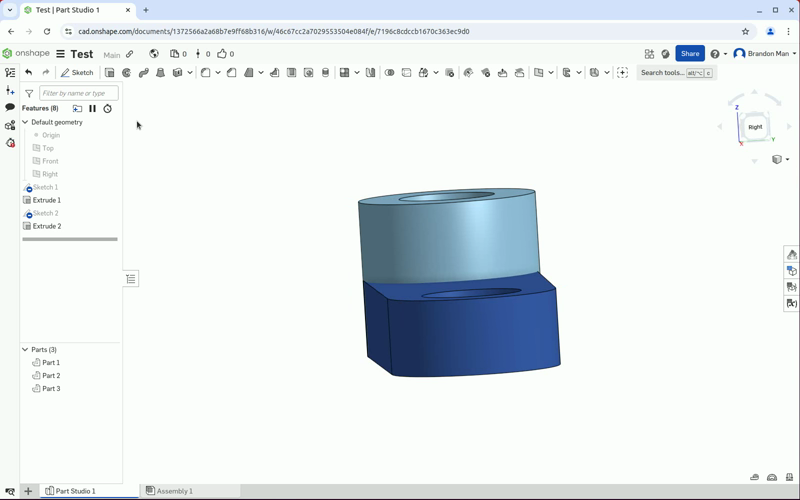
key(right, 3)
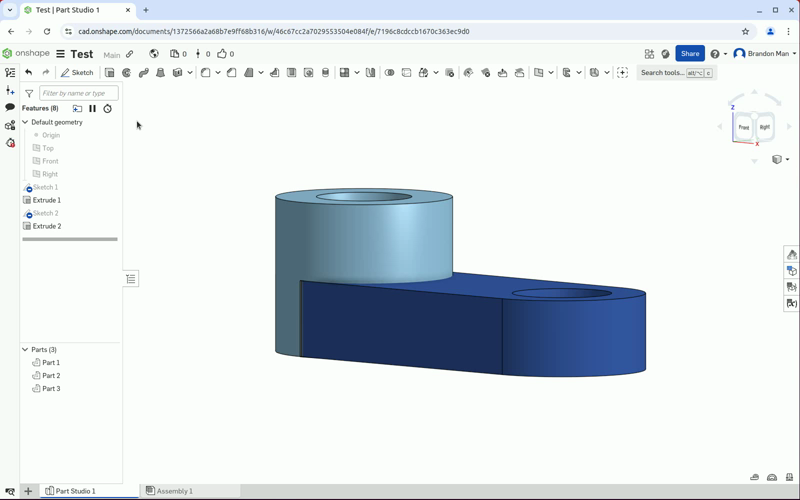
key(down, 3)
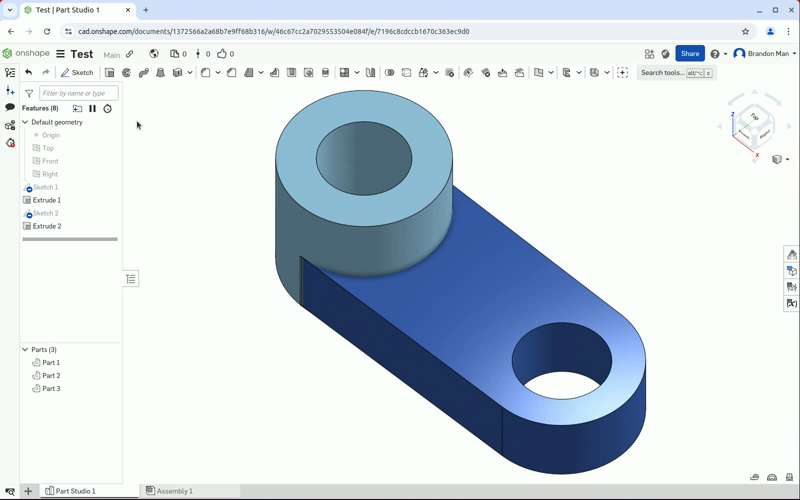
mouse_move(73, 189)
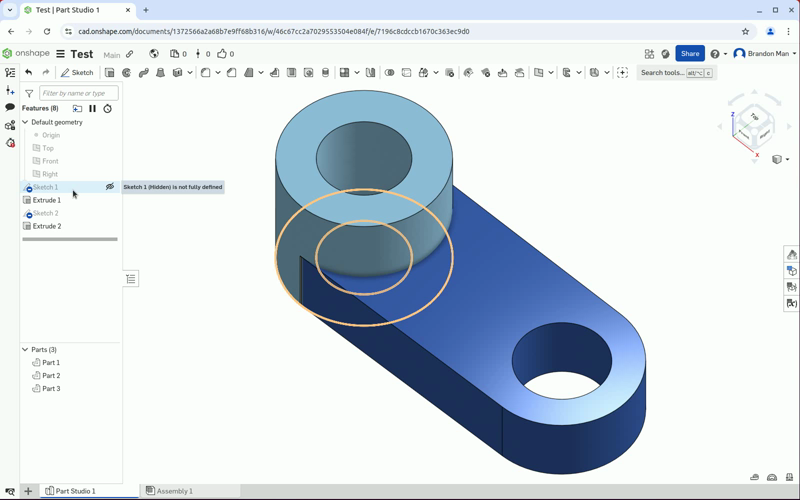
click(73, 189)